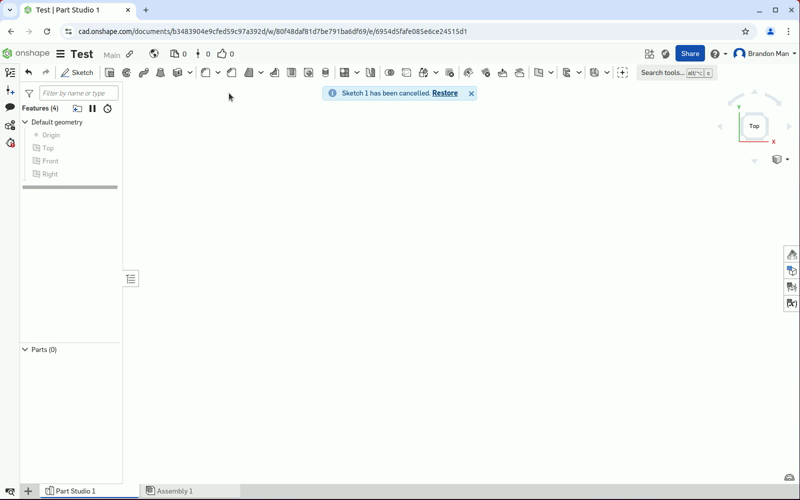
key(shift+h)
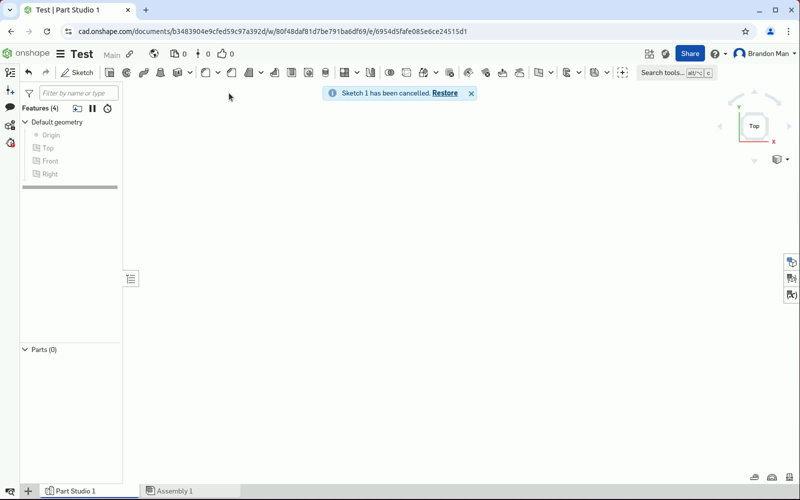
mouse_move(73, 352)
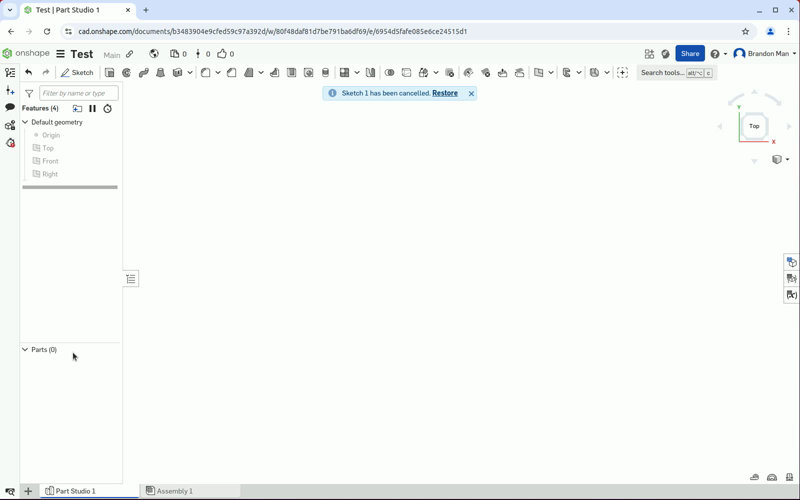
key(y)
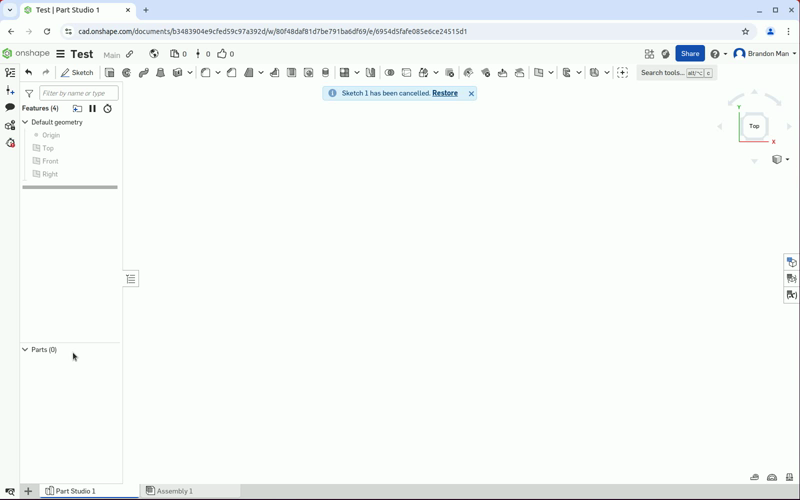
key(shift+p)
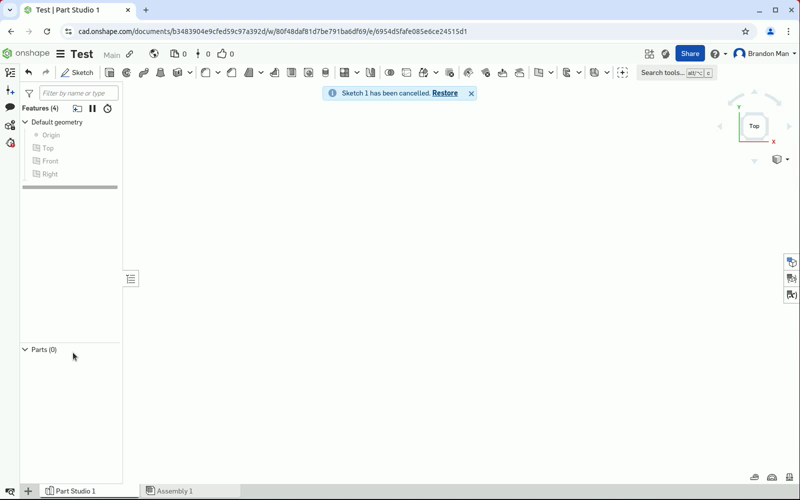
key(space)
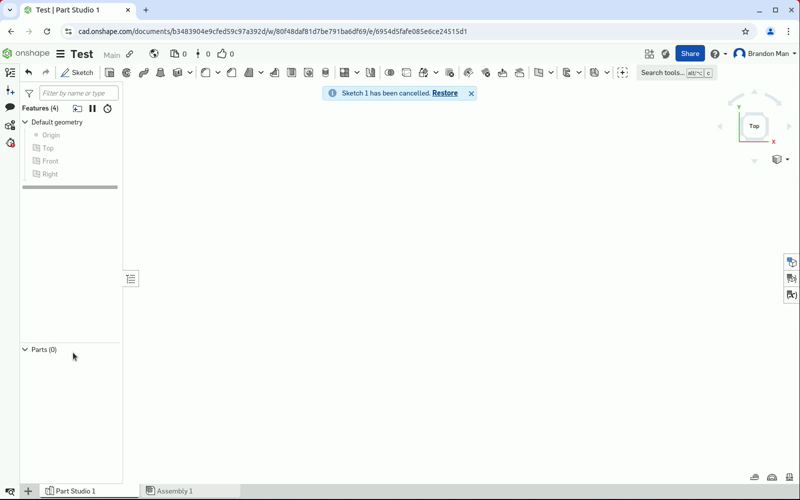
key_down(shift)
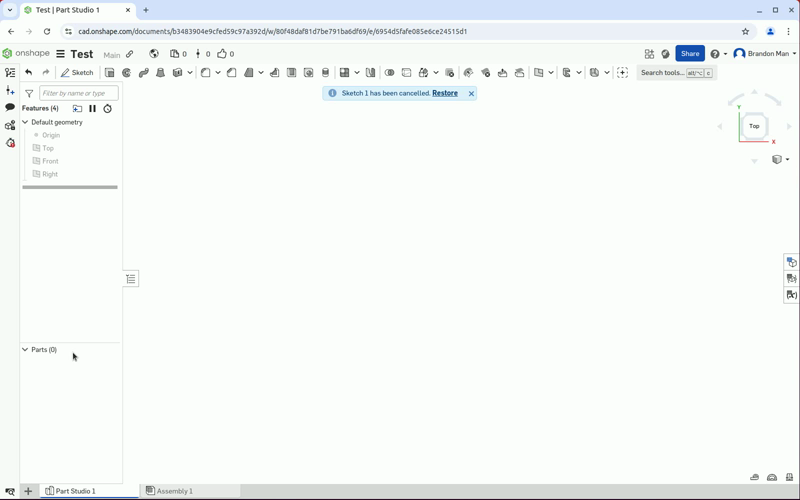
key(up)
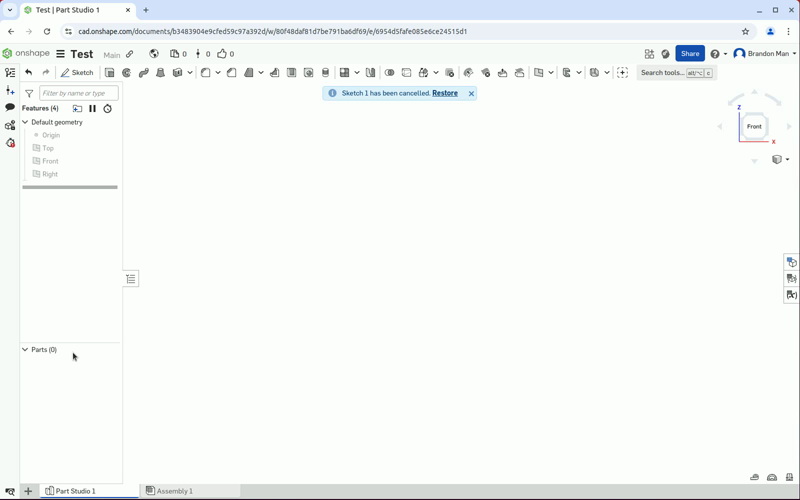
key_up(shift)
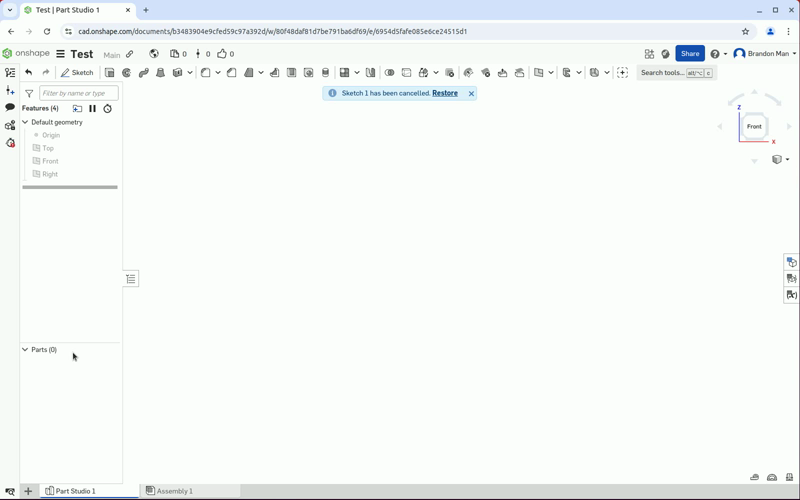
mouse_move(73, 352)
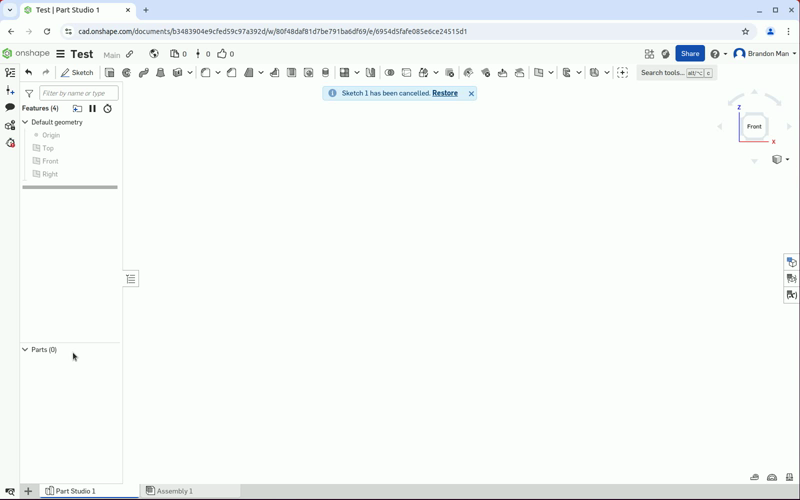
key(shift+y)
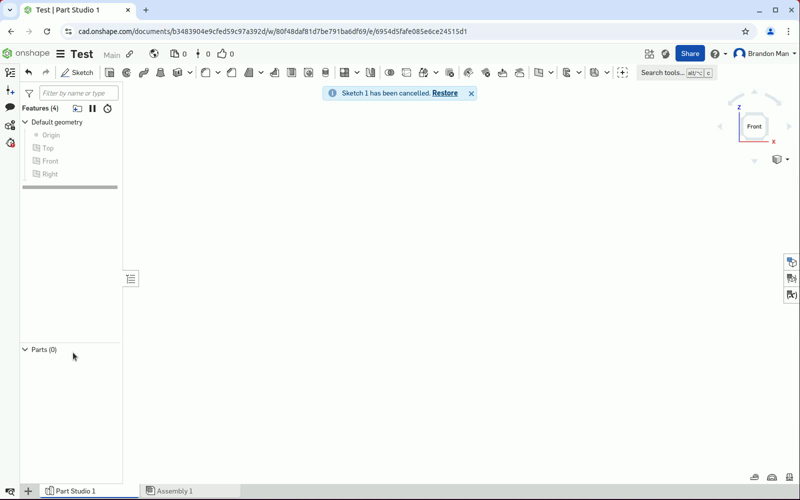
key(shift+s)
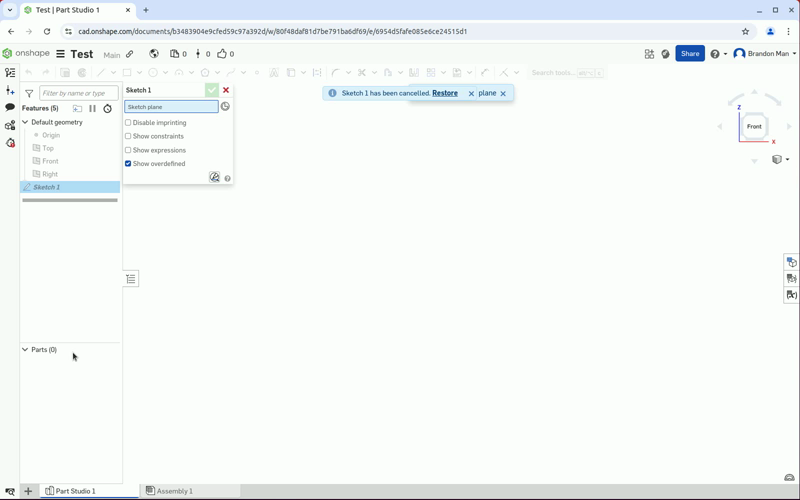
mouse_move(73, 163)
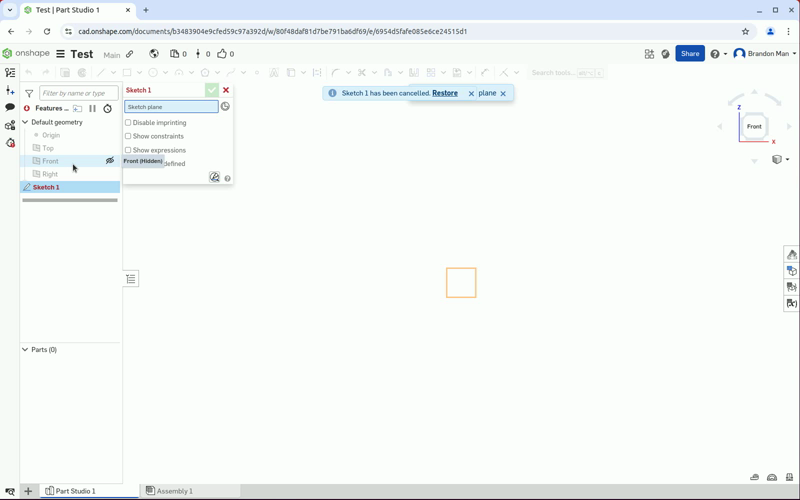
click(73, 163)
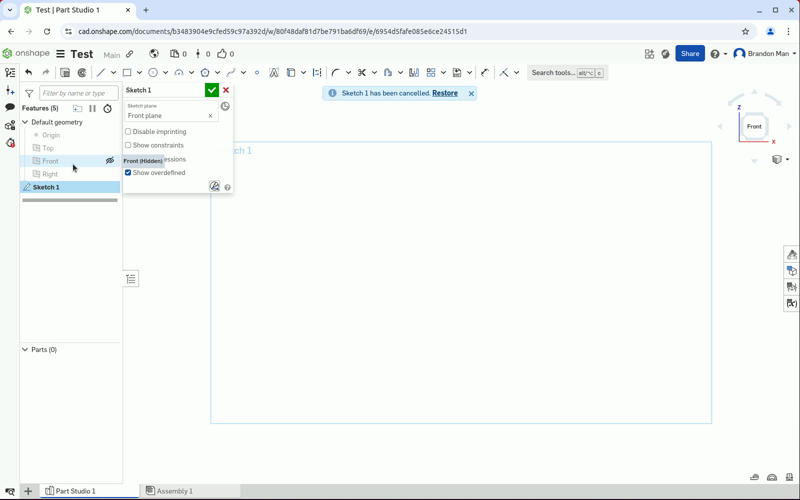
mouse_move(73, 352)
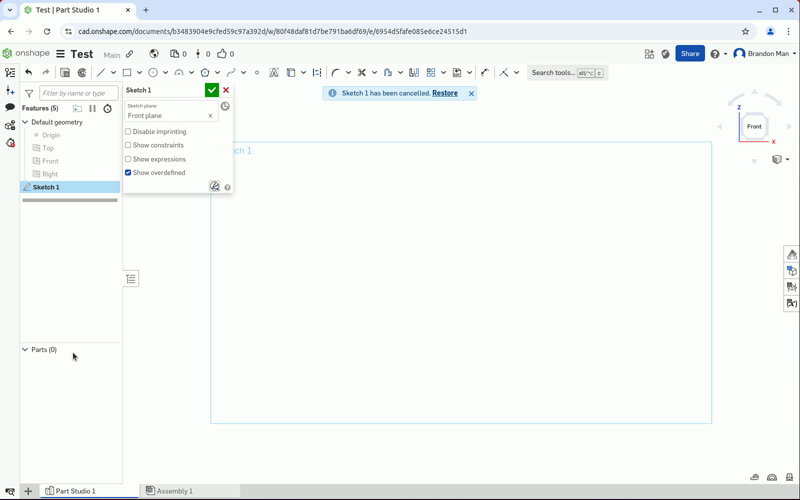
key(y)
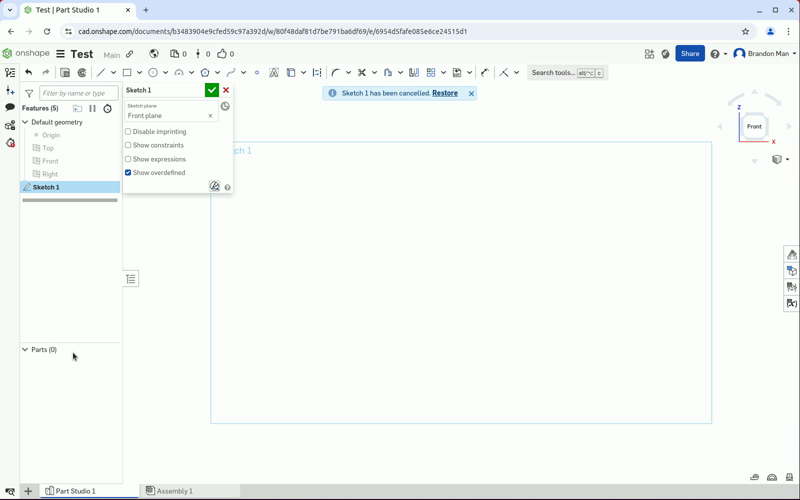
key(l)
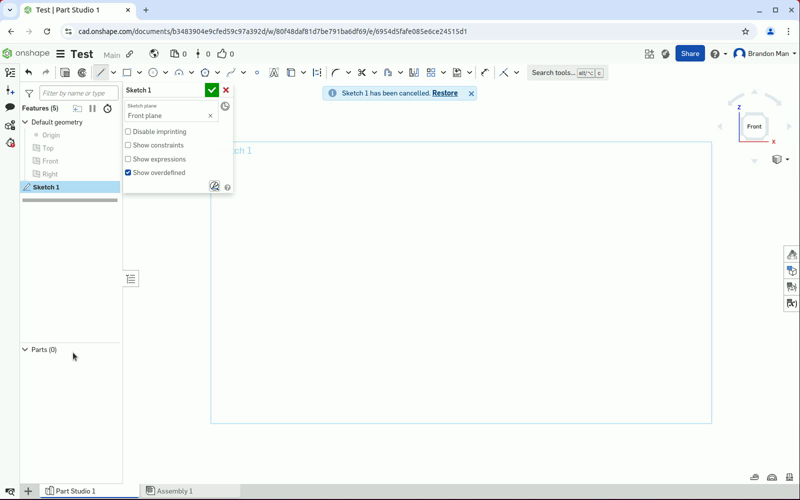
key_down(shift)
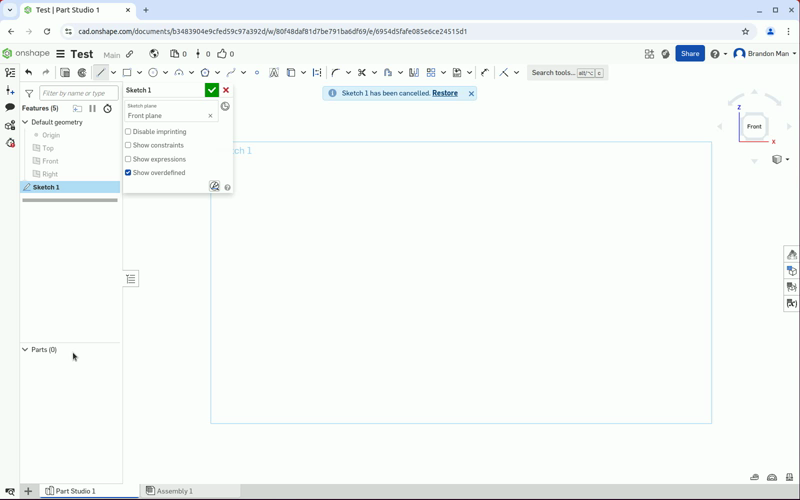
mouse_move(424, 387)
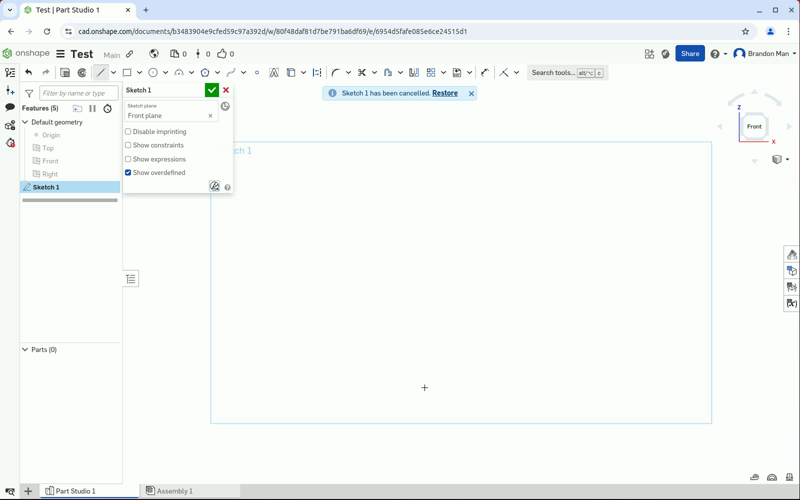
click(424, 387)
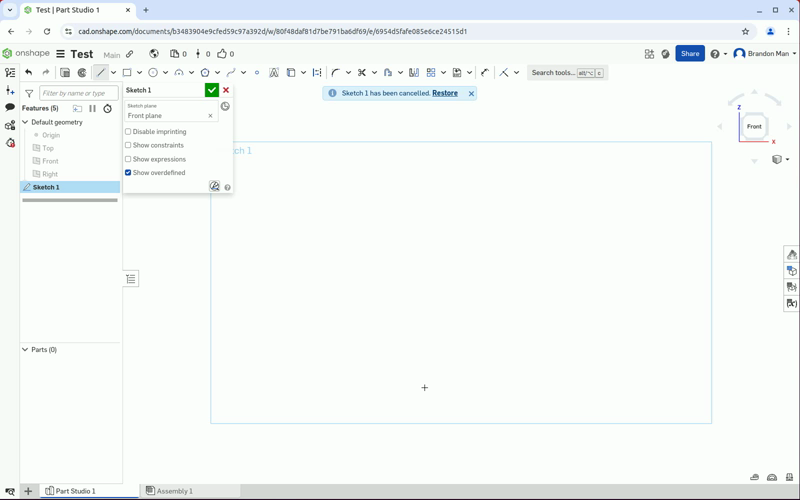
key_up(shift)
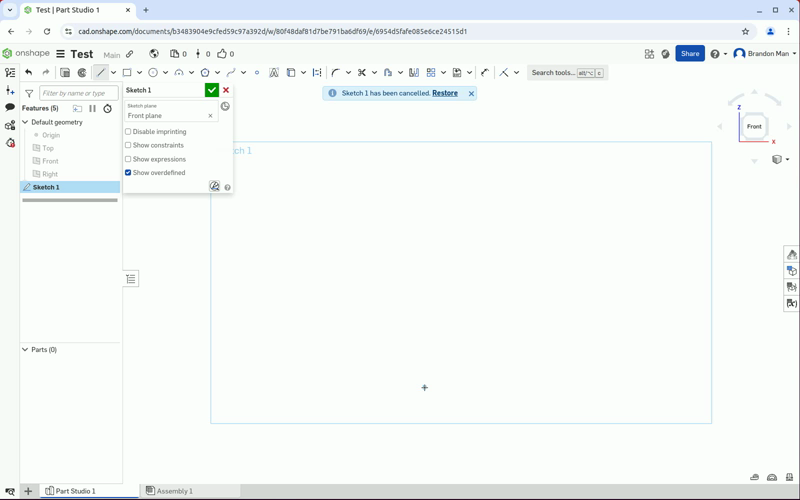
key_down(shift)
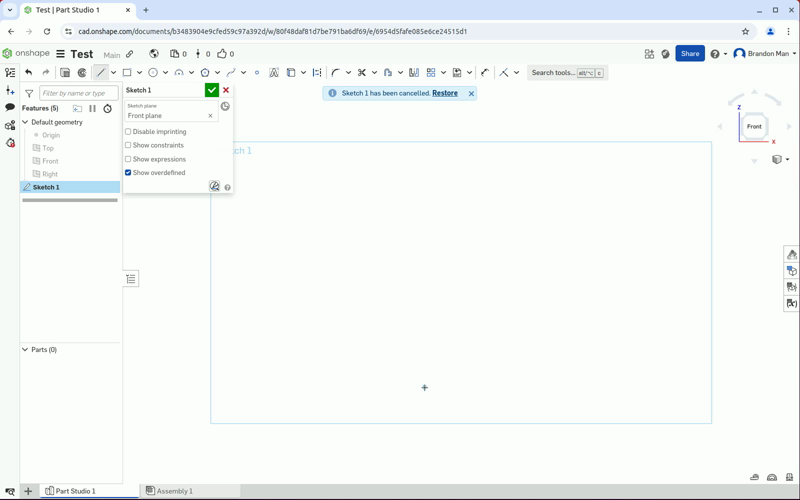
mouse_move(496, 387)
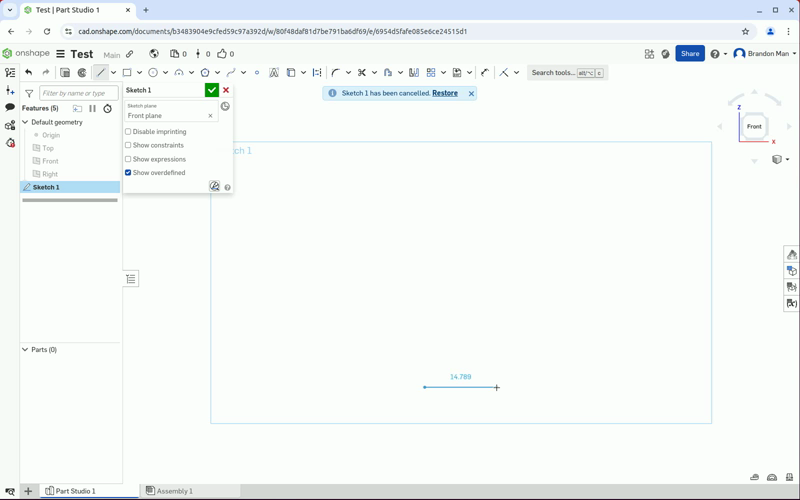
click(496, 387)
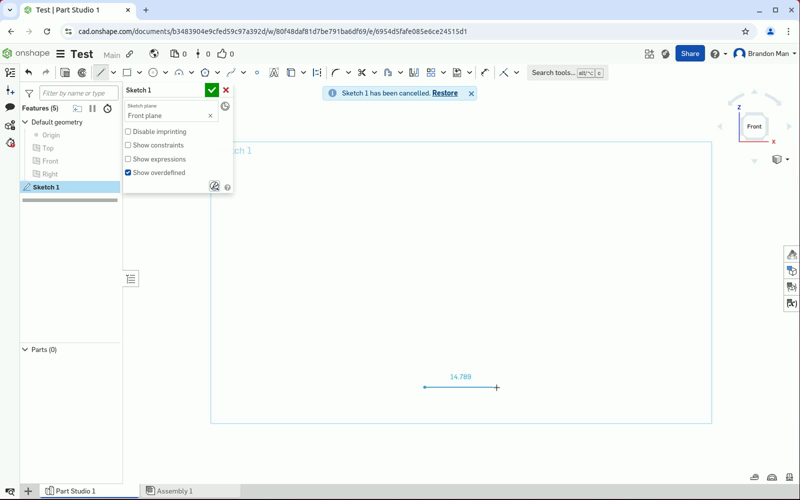
key_up(shift)
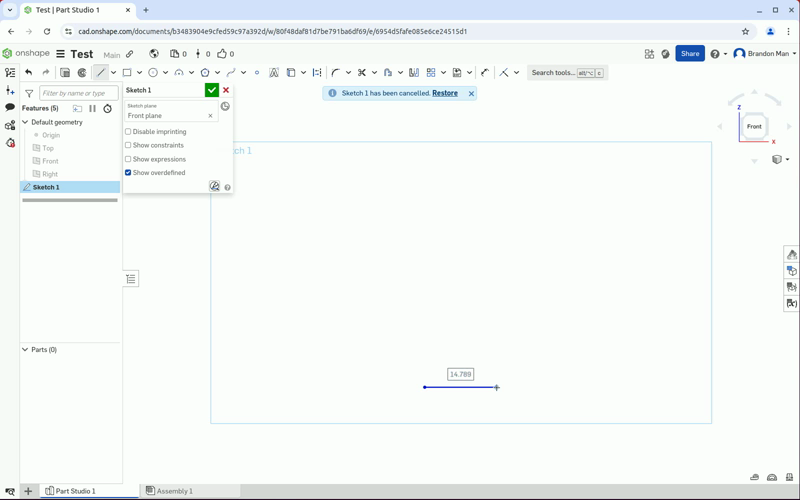
key_down(shift)
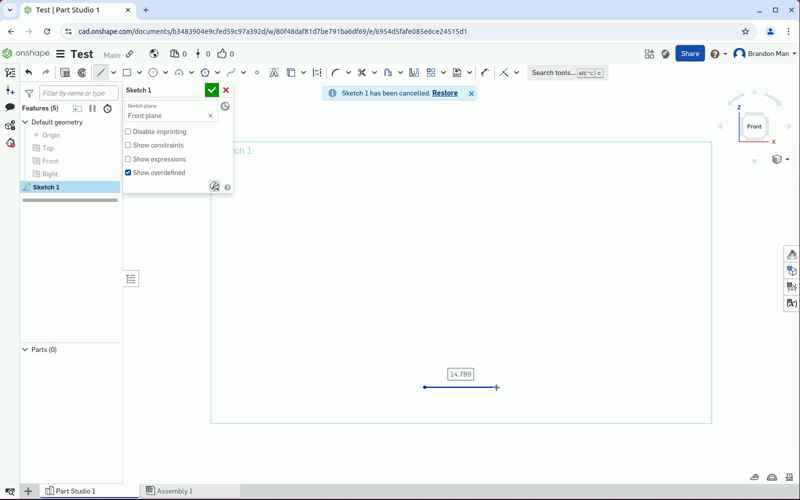
mouse_move(496, 179)
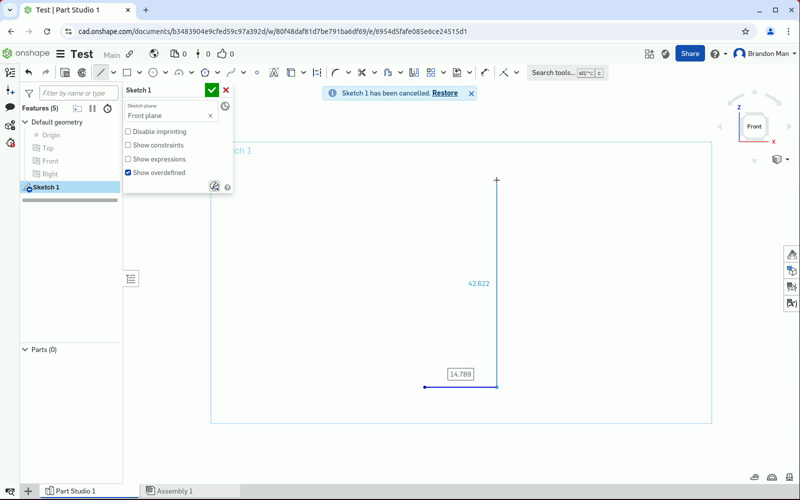
click(496, 179)
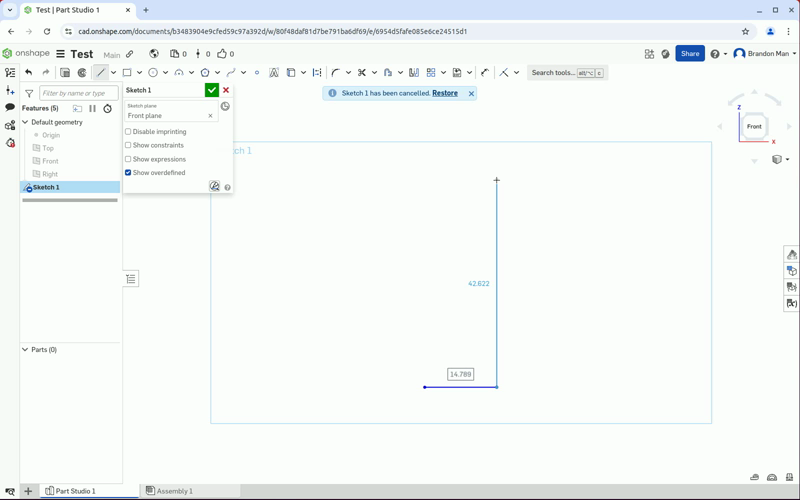
key_up(shift)
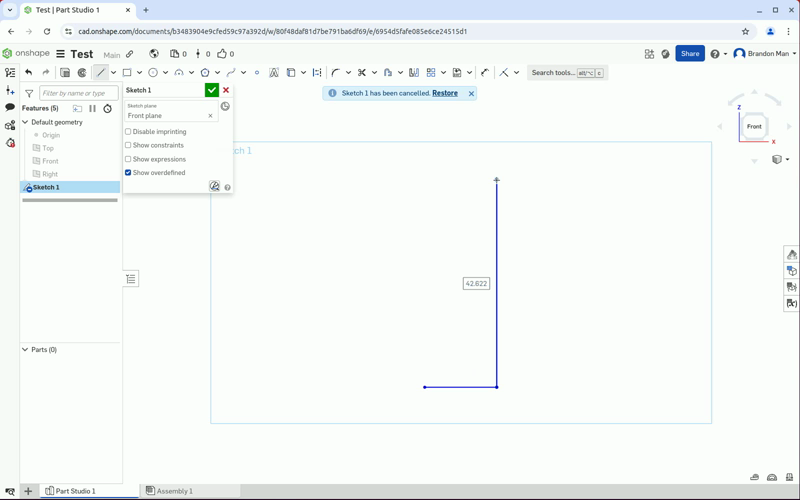
key_down(shift)
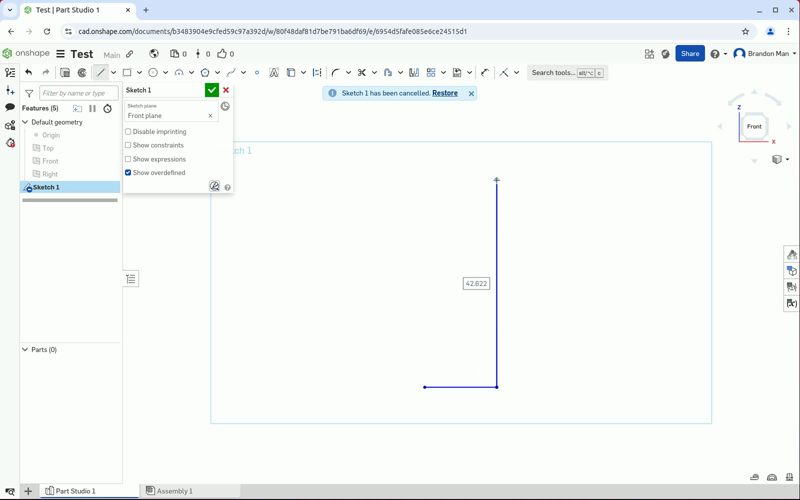
mouse_move(424, 179)
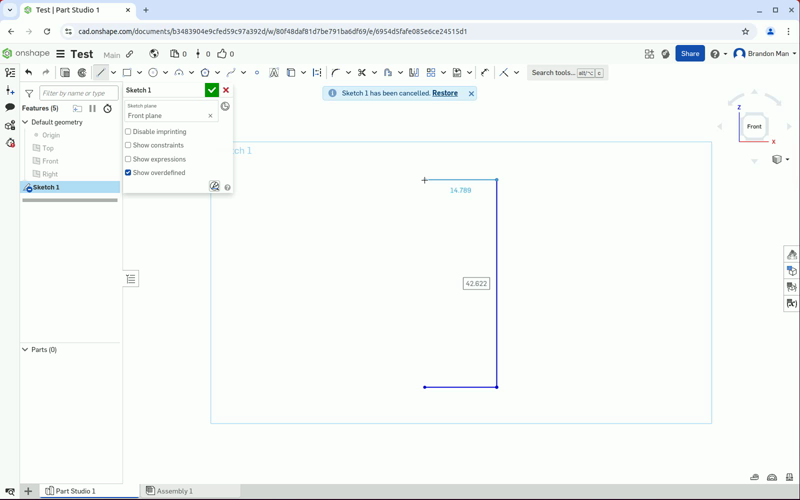
click(424, 179)
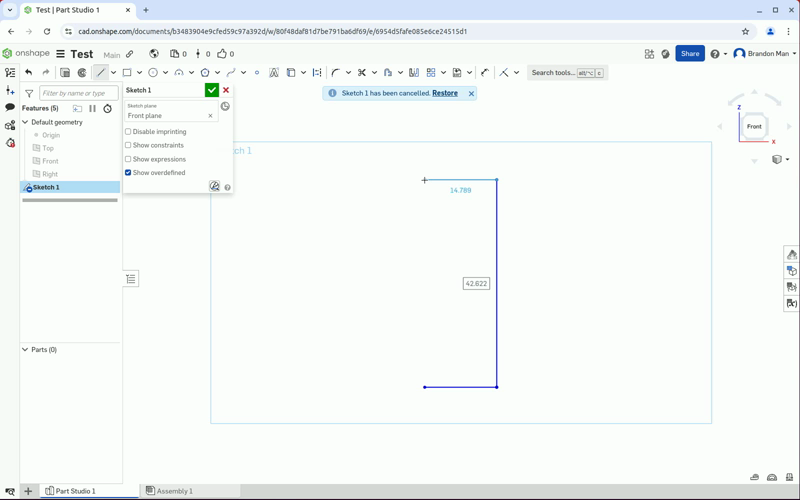
key_up(shift)
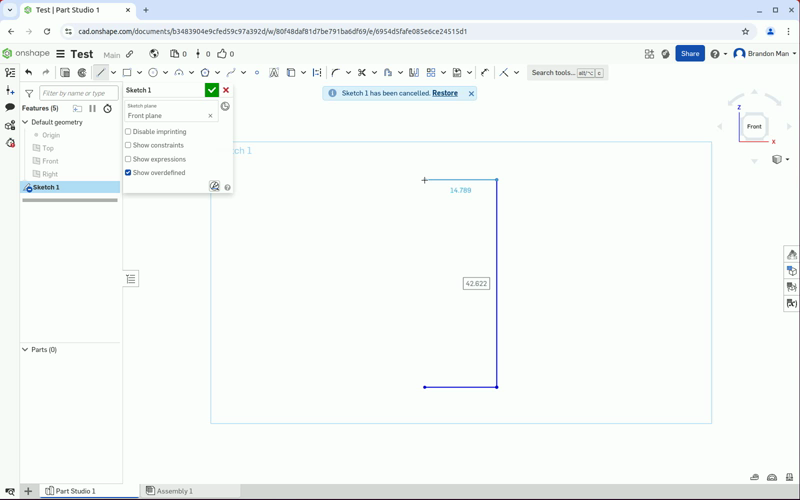
key_down(shift)
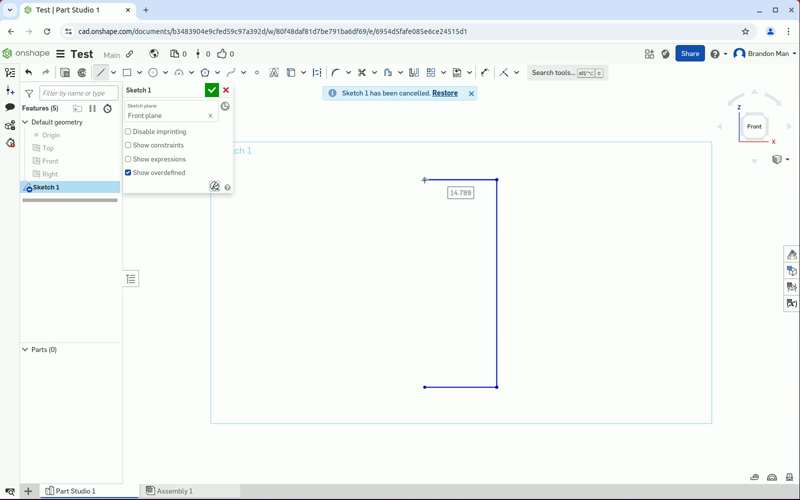
mouse_move(424, 387)
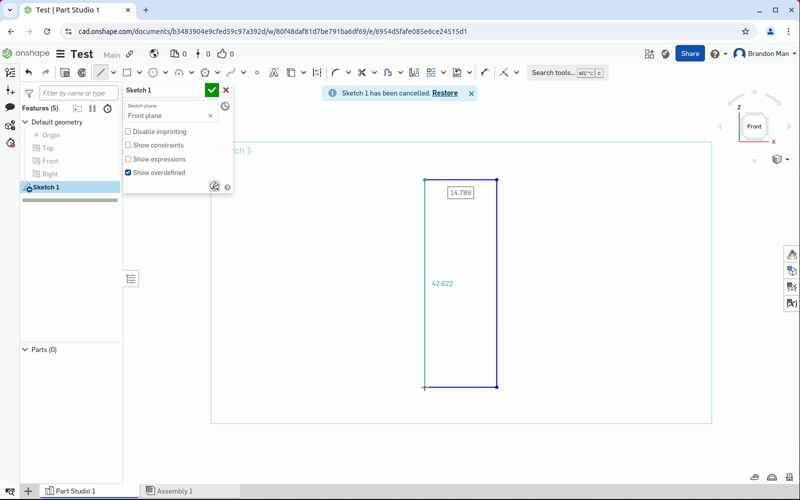
key_up(shift)
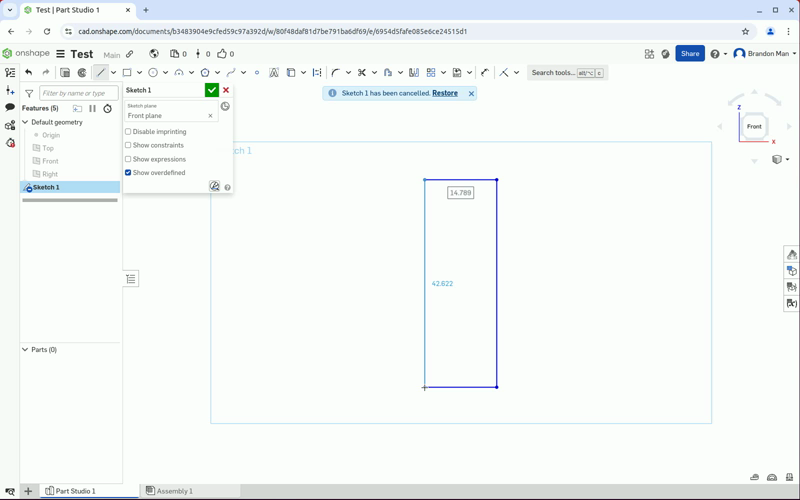
click(424, 387)
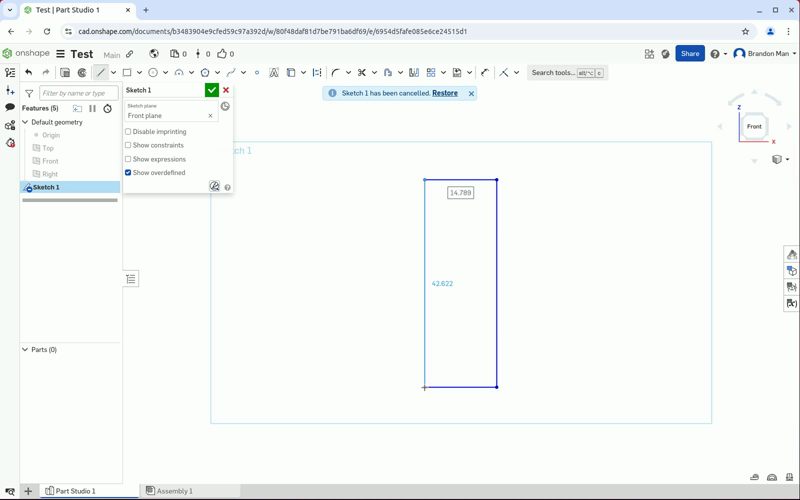
key(esc)
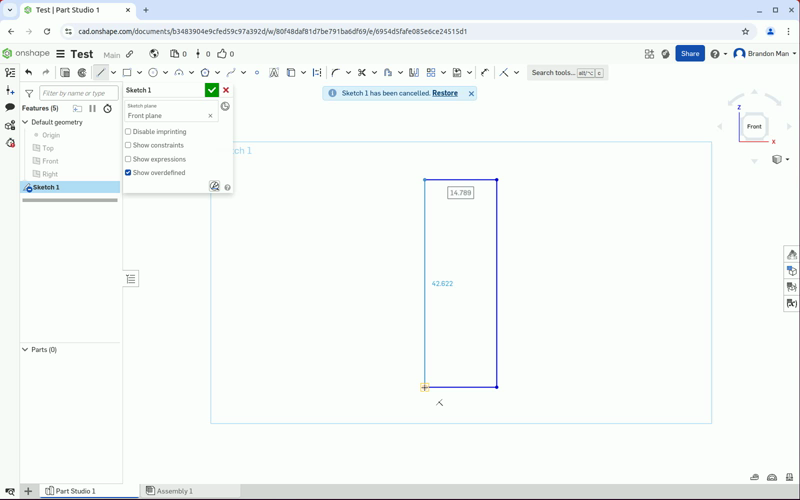
key(c)
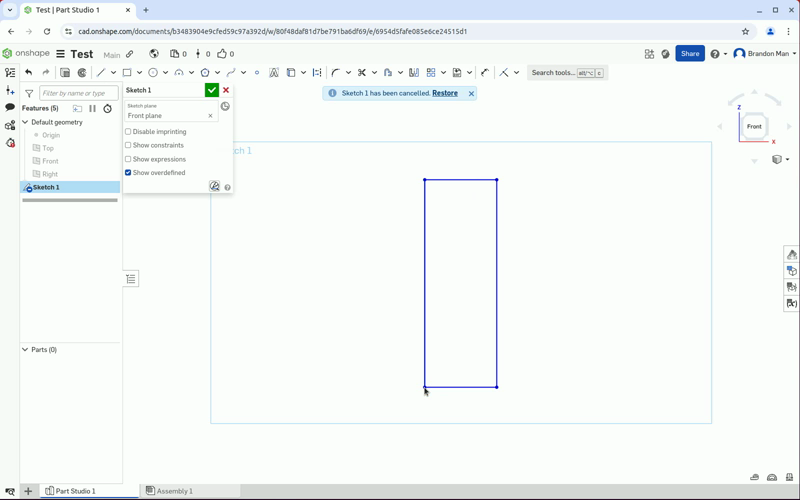
key_down(shift)
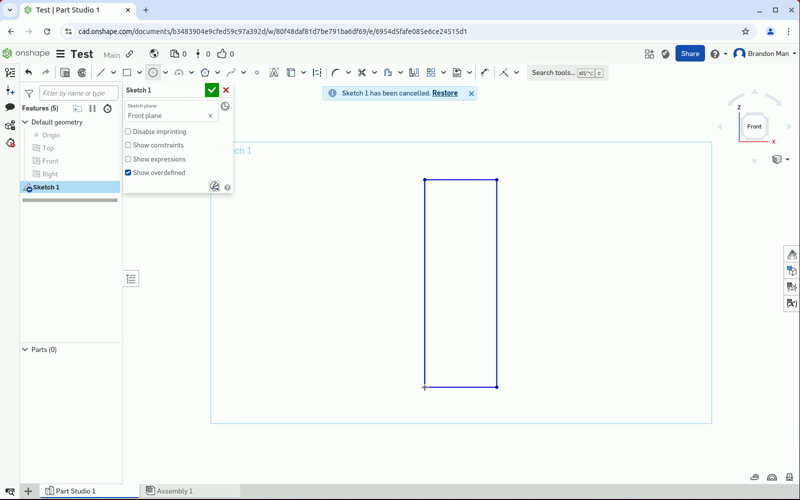
mouse_move(431, 282)
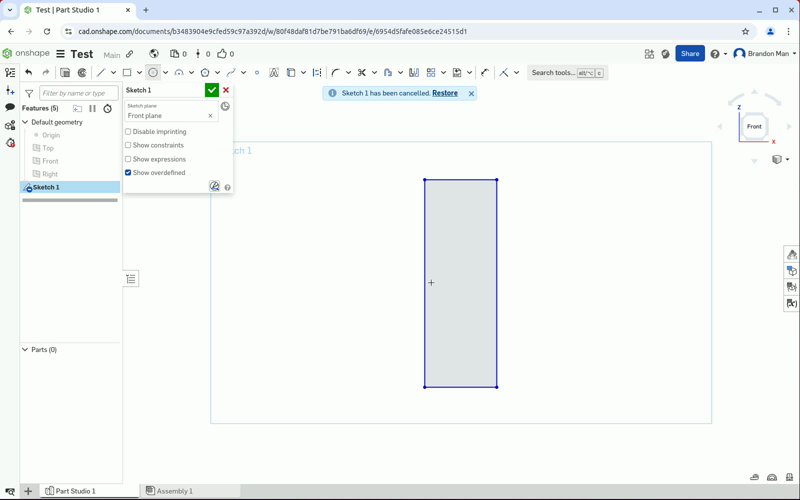
click(431, 282)
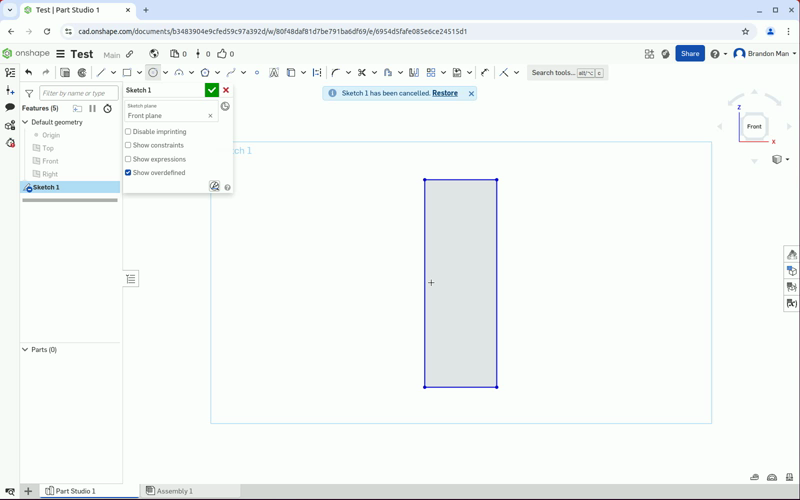
key_up(shift)
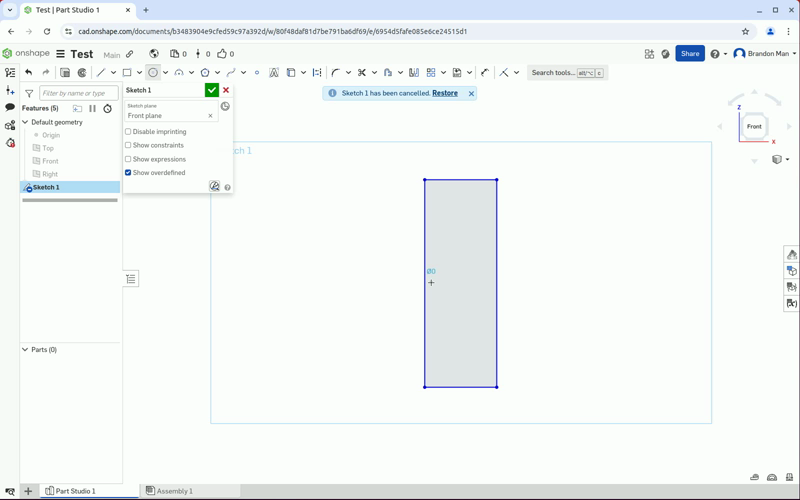
mouse_move(435, 282)
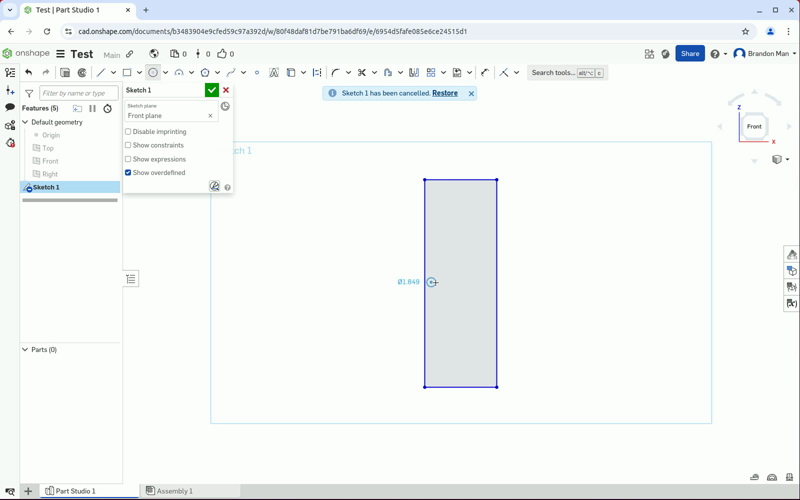
click(435, 282)
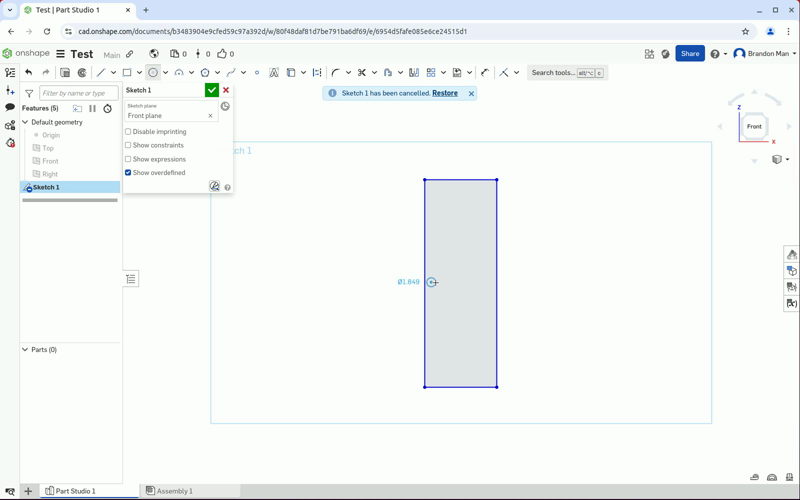
key(esc)
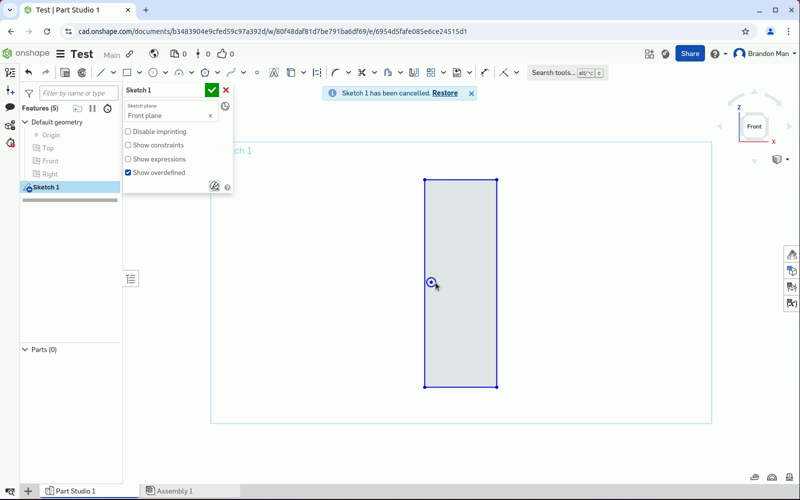
key(c)
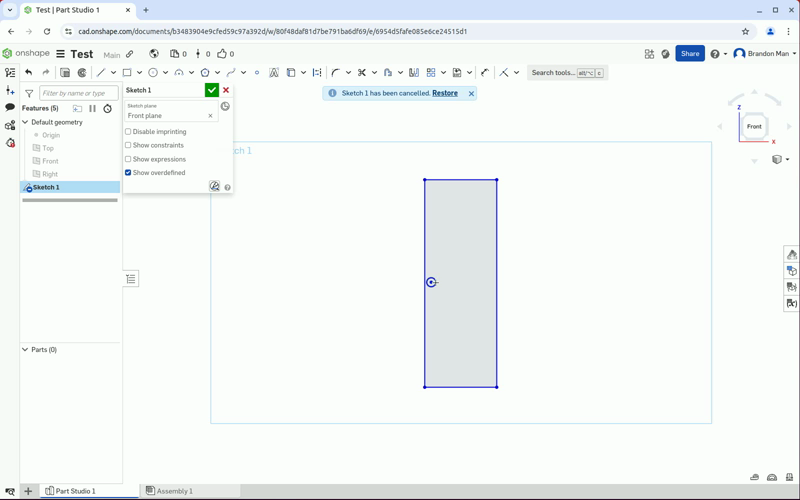
key_down(shift)
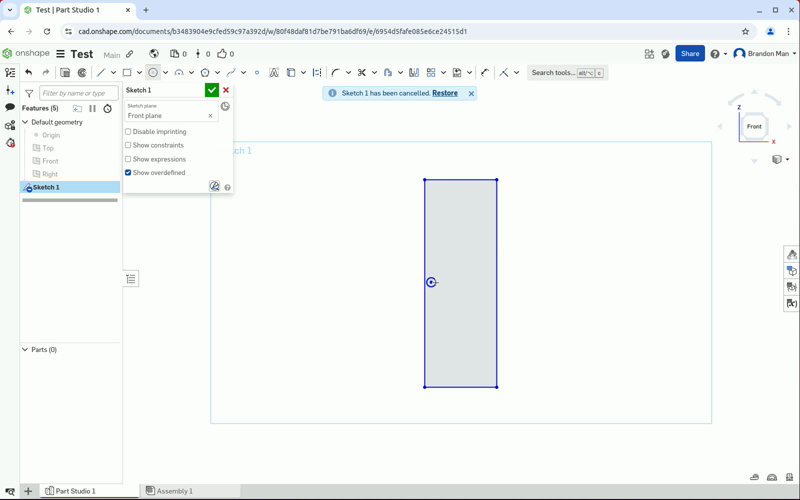
mouse_move(490, 282)
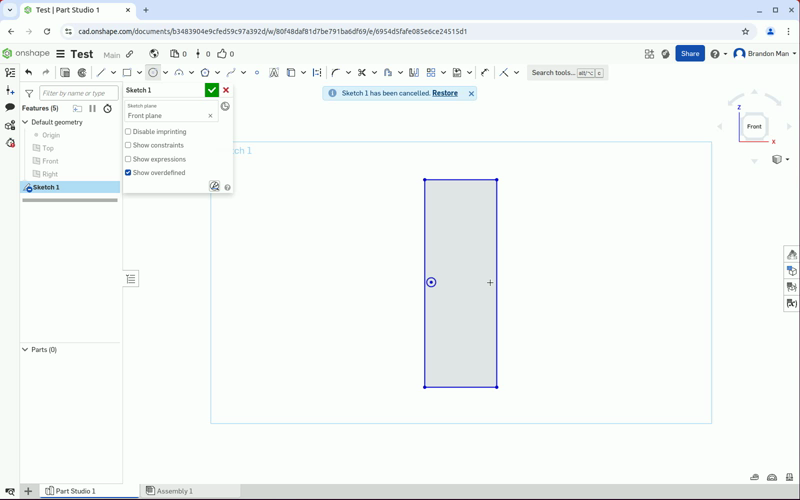
click(490, 282)
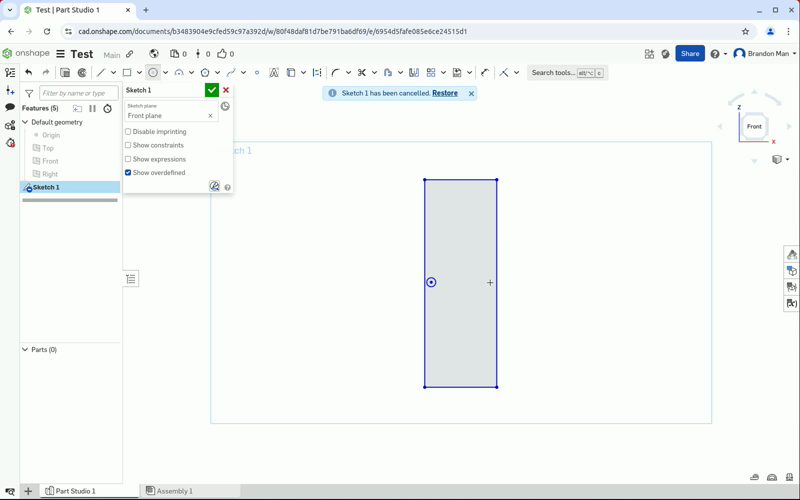
key_up(shift)
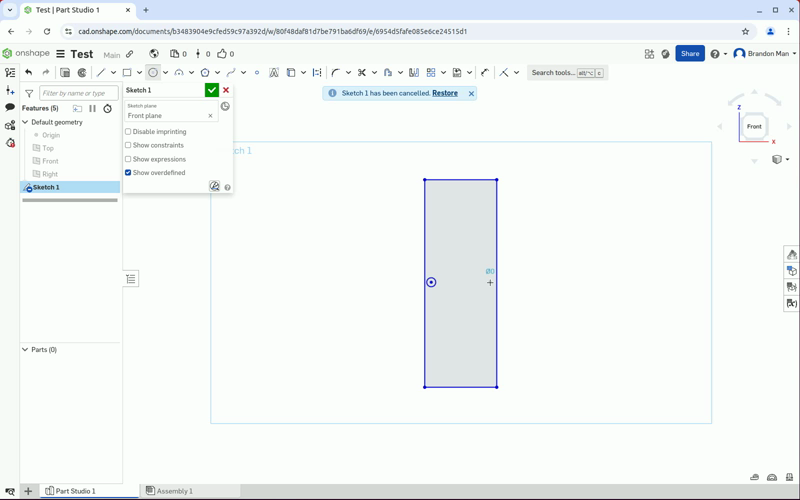
mouse_move(494, 282)
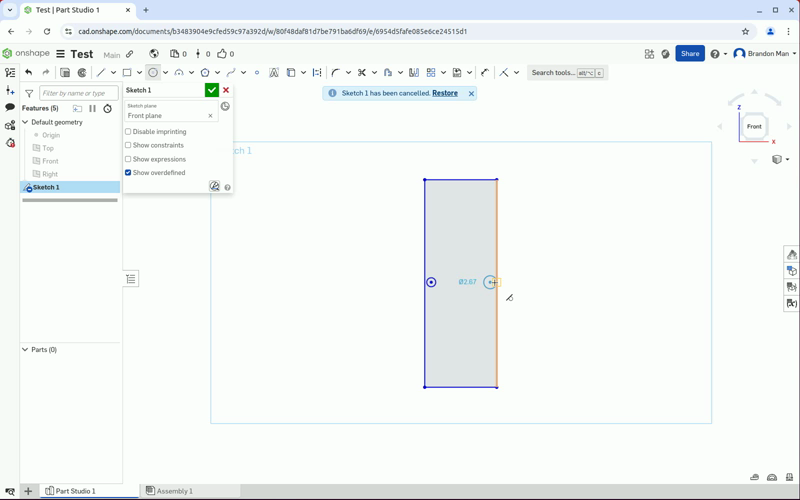
click(494, 282)
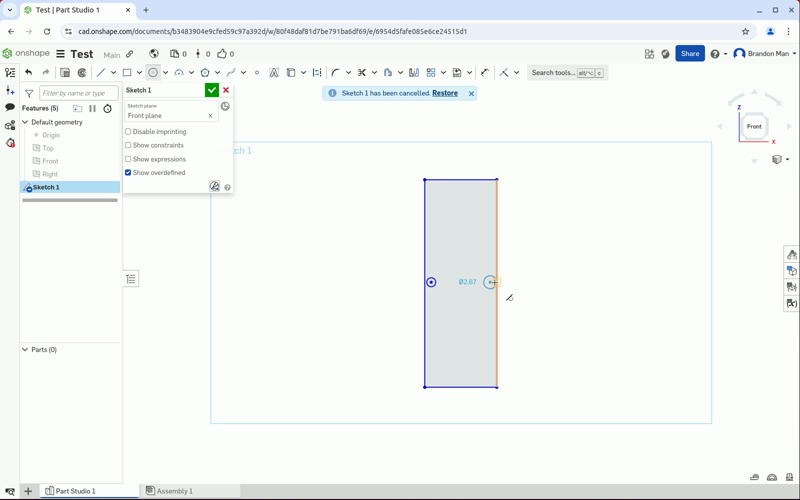
key(esc)
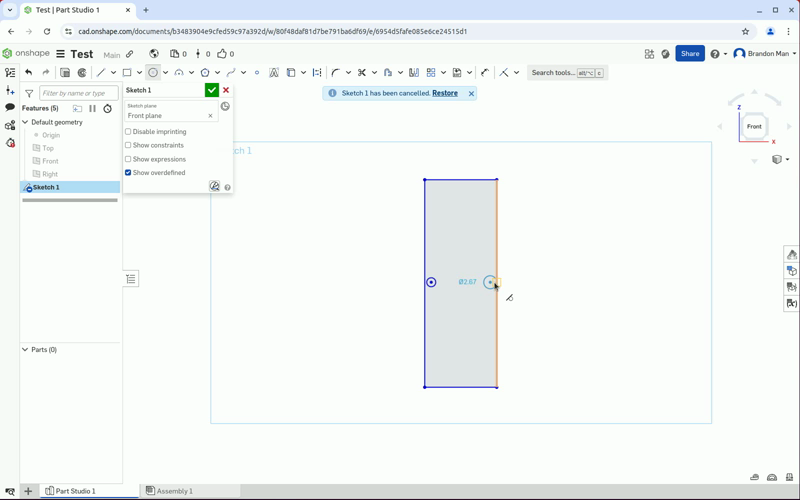
mouse_move(455, 334)
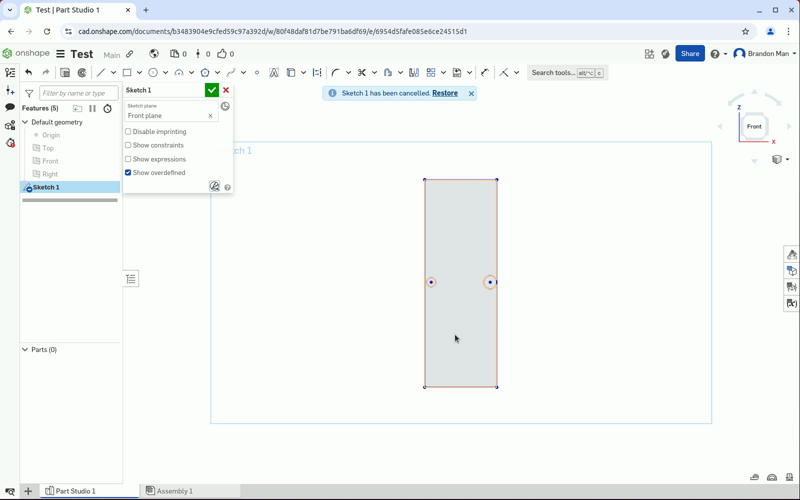
click(455, 334)
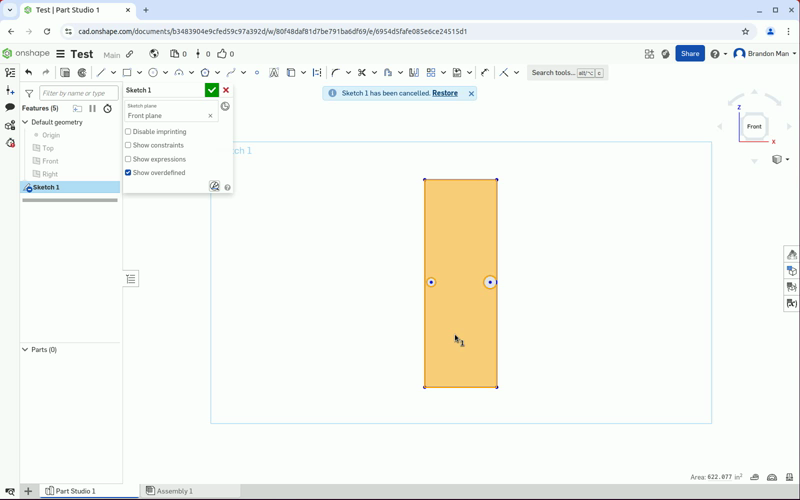
mouse_move(73, 352)
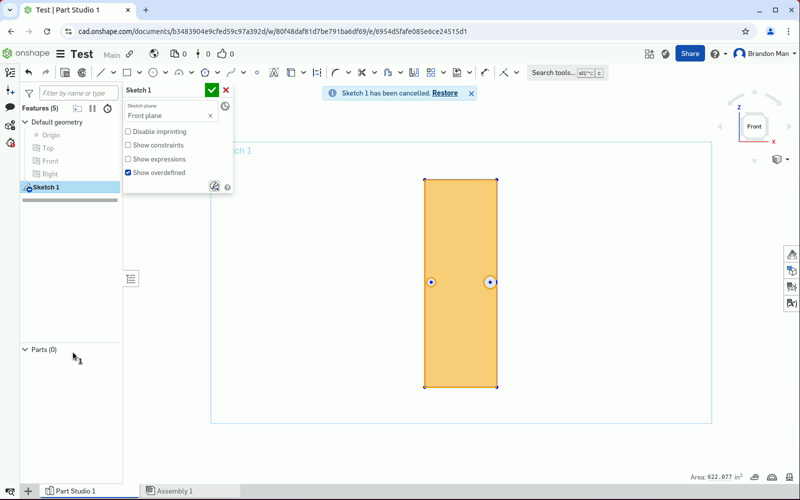
key(shift+y)
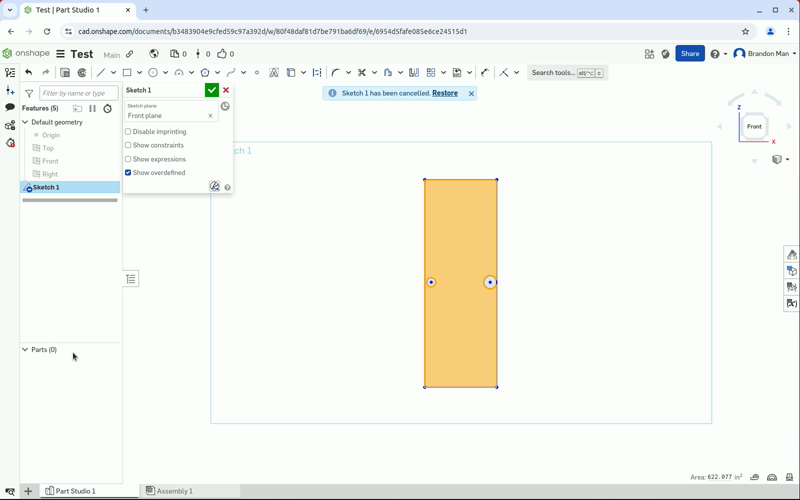
key(shift+e)
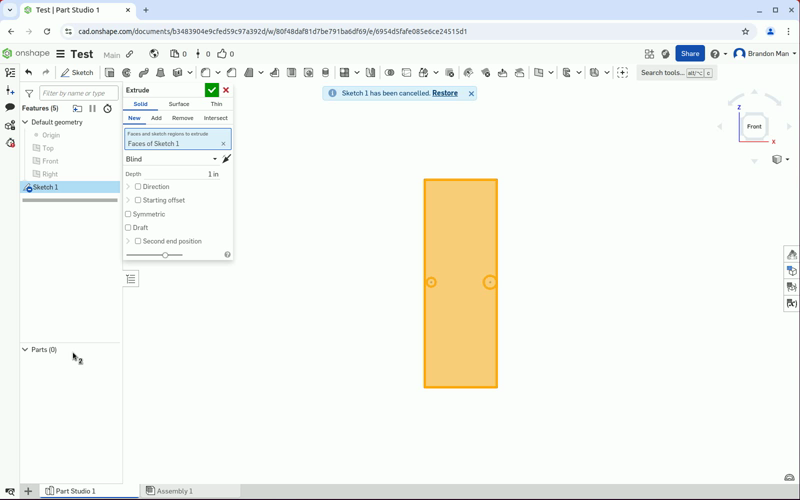
mouse_move(143, 106)
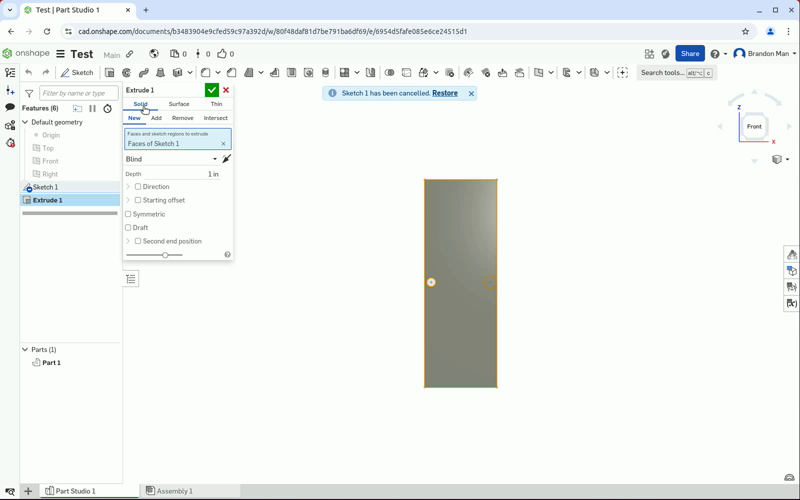
click(143, 106)
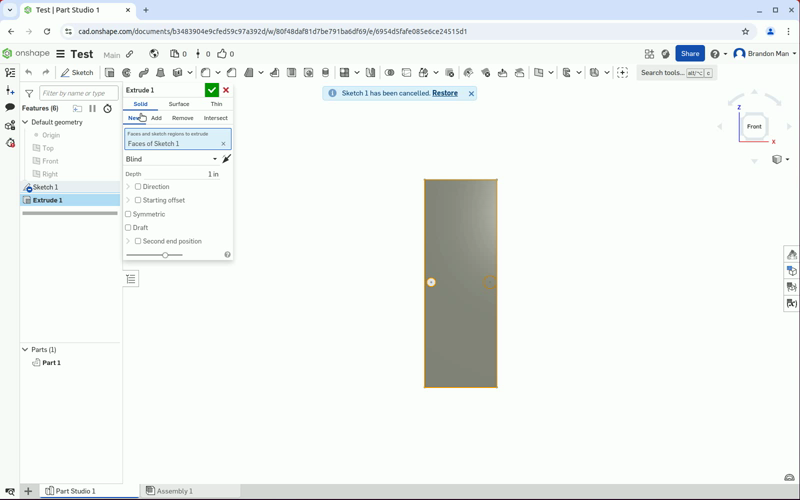
mouse_move(137, 120)
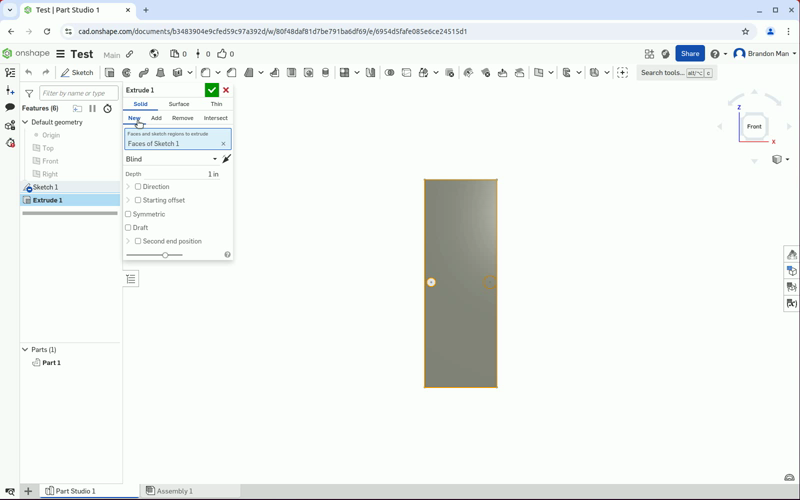
click(137, 120)
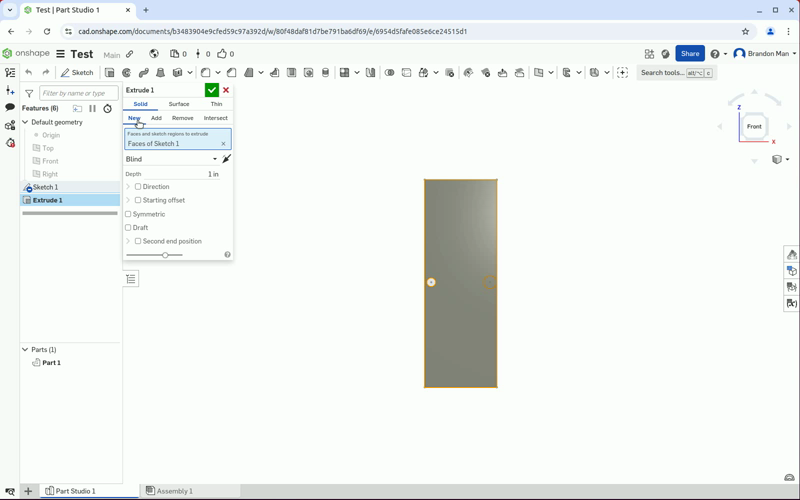
key(tab, 4)
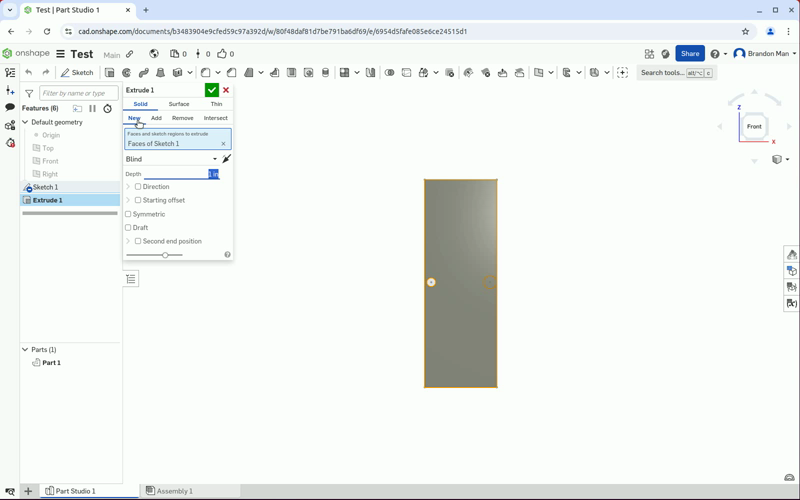
text(16.609)
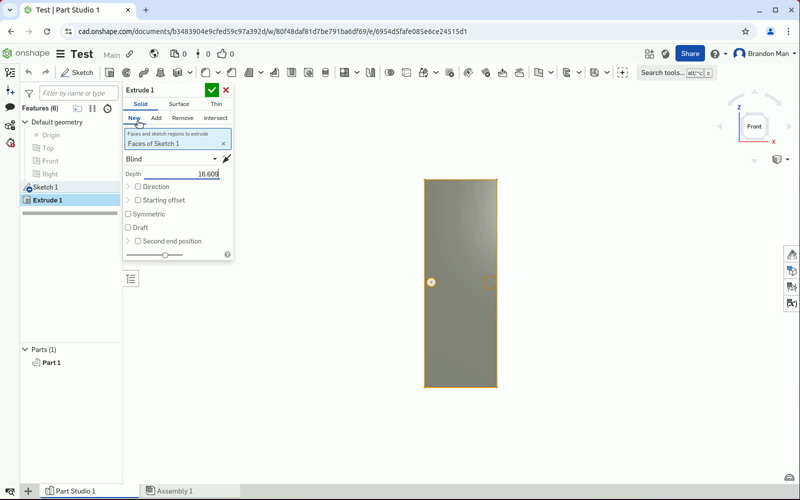
key(enter)
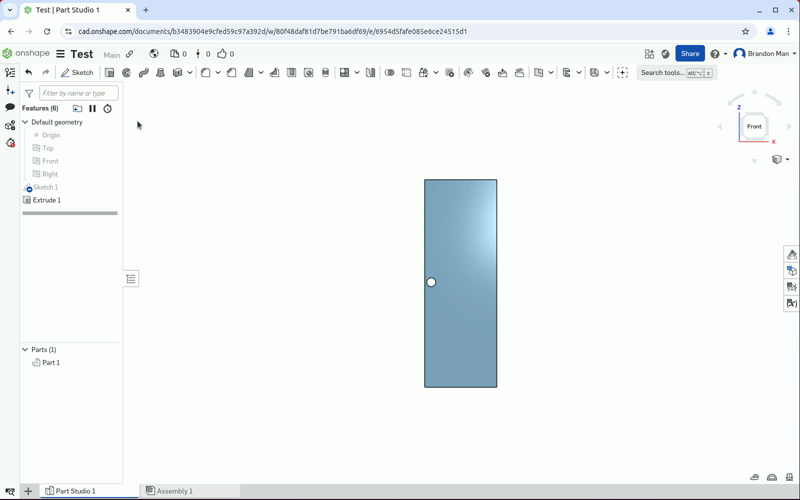
key(shift+h)
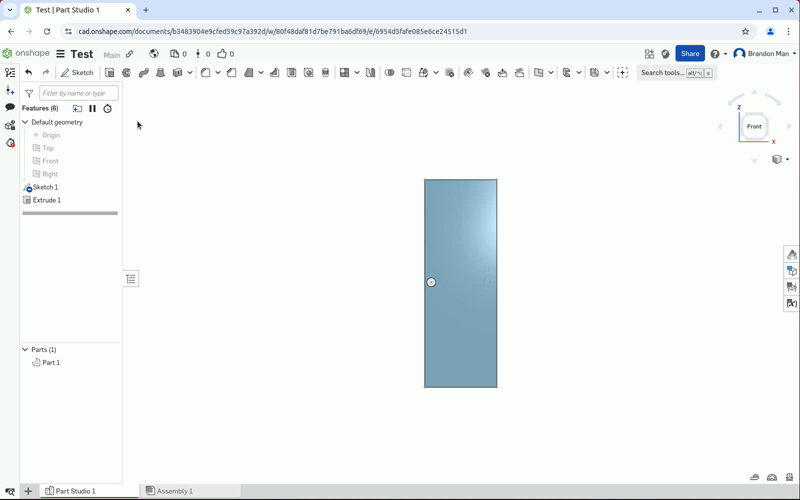
key(shift+h)
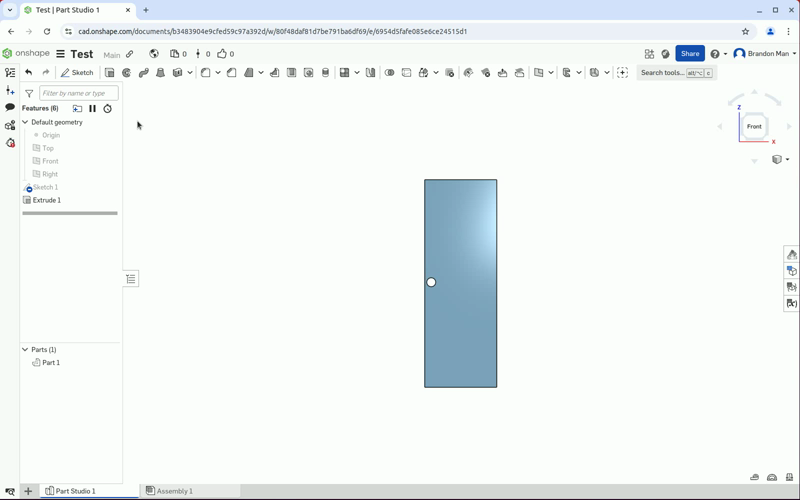
mouse_move(73, 189)
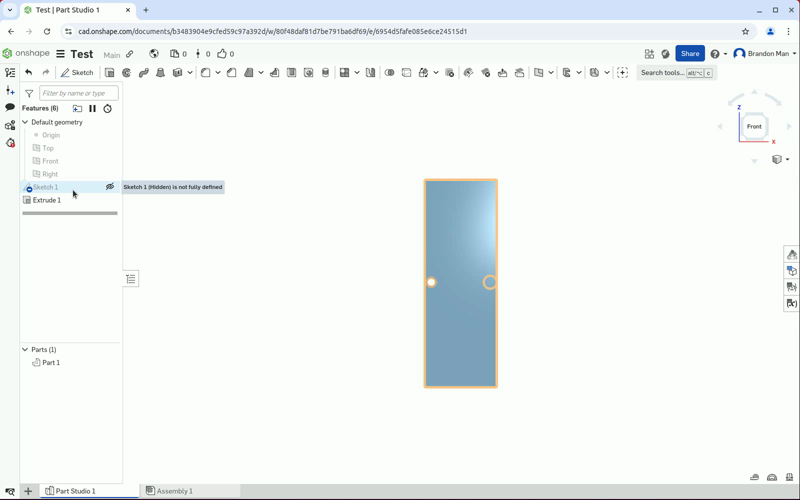
click(73, 189)
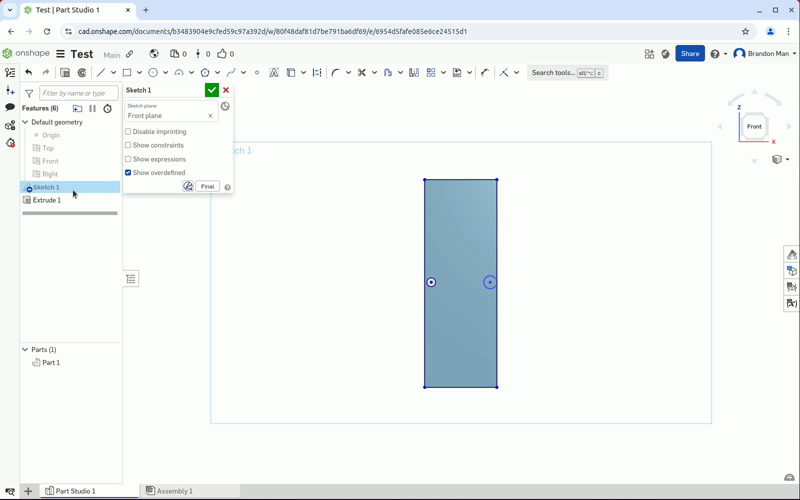
mouse_move(229, 92)
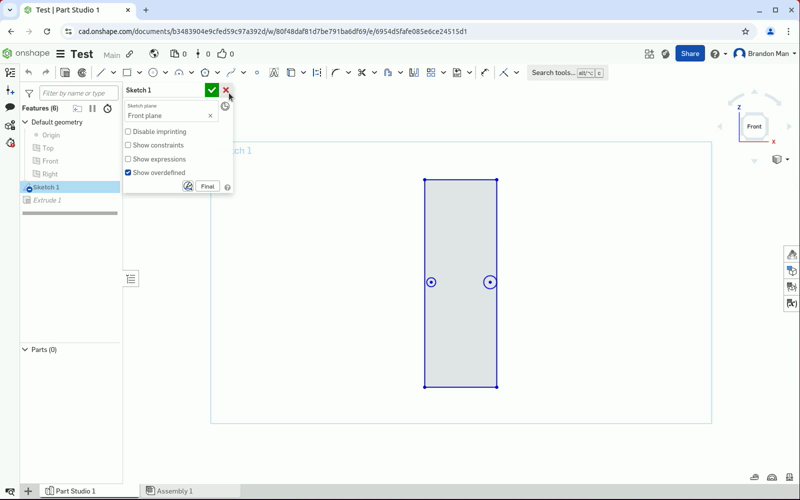
click(229, 92)
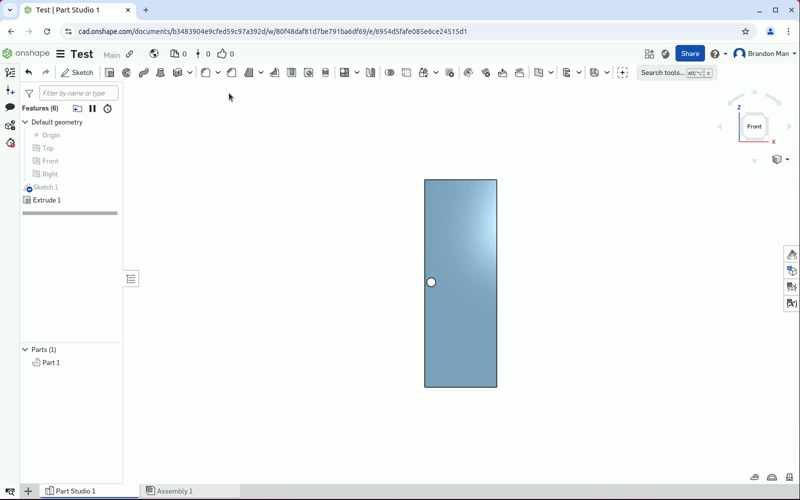
mouse_move(541, 75)
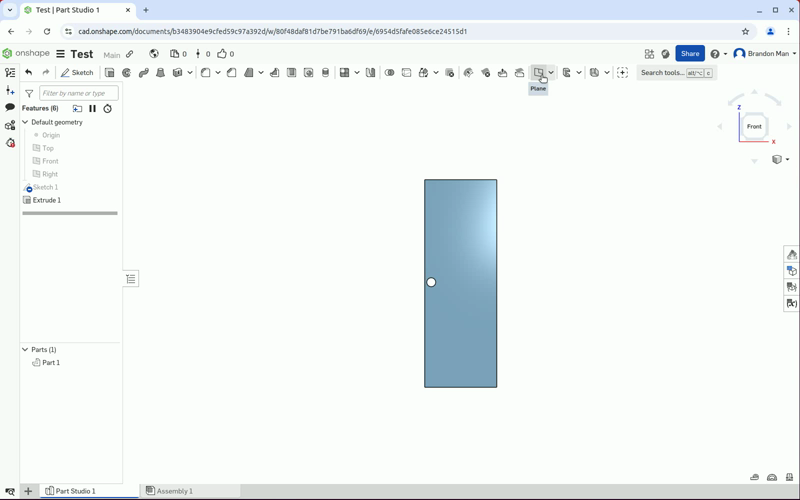
click(541, 75)
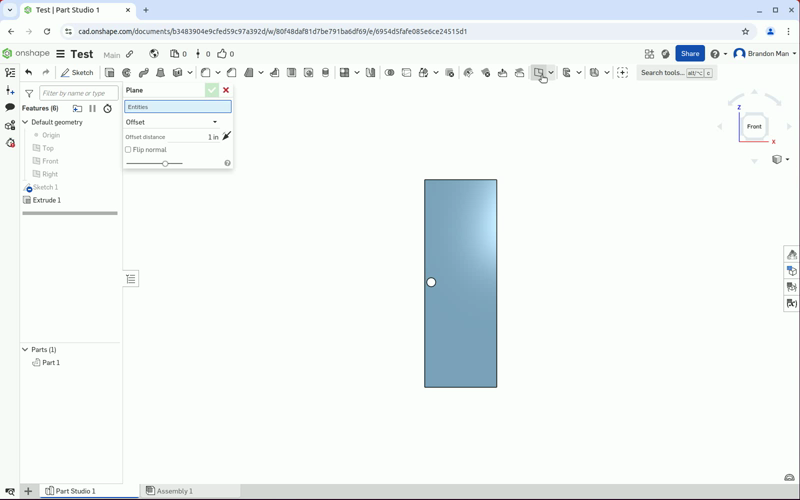
mouse_move(73, 163)
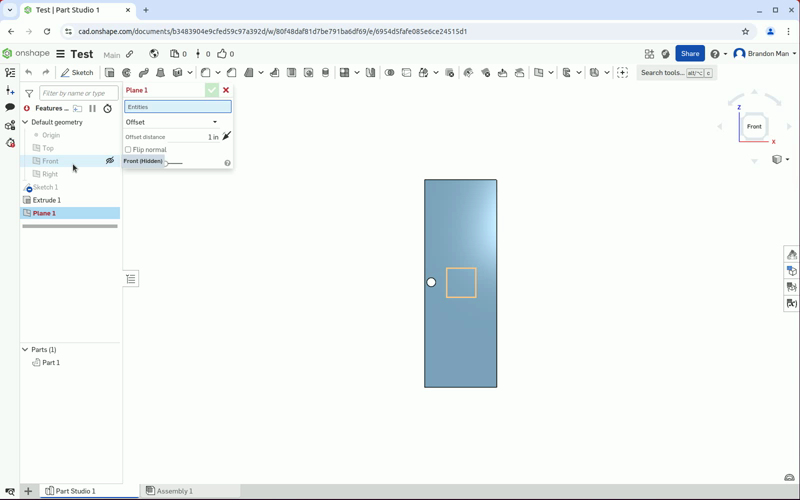
click(73, 163)
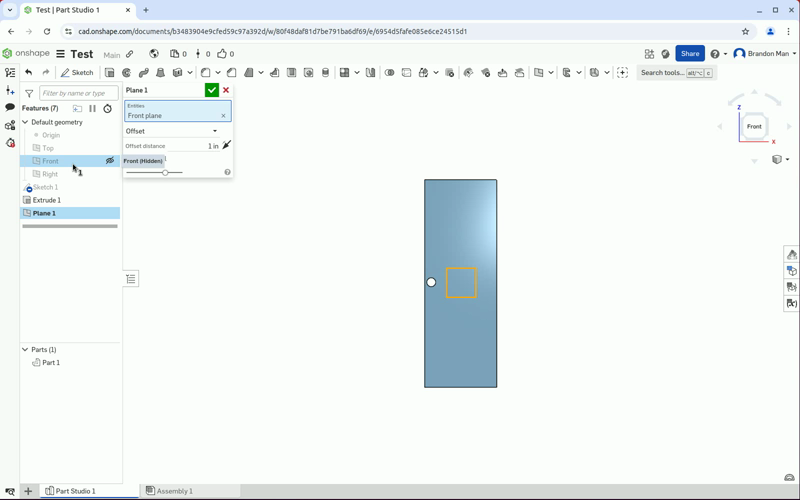
key(tab, 2)
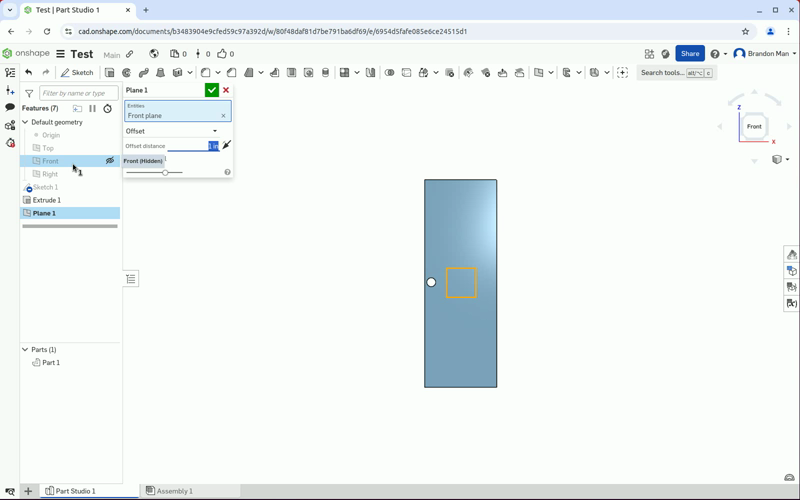
text(16.607)
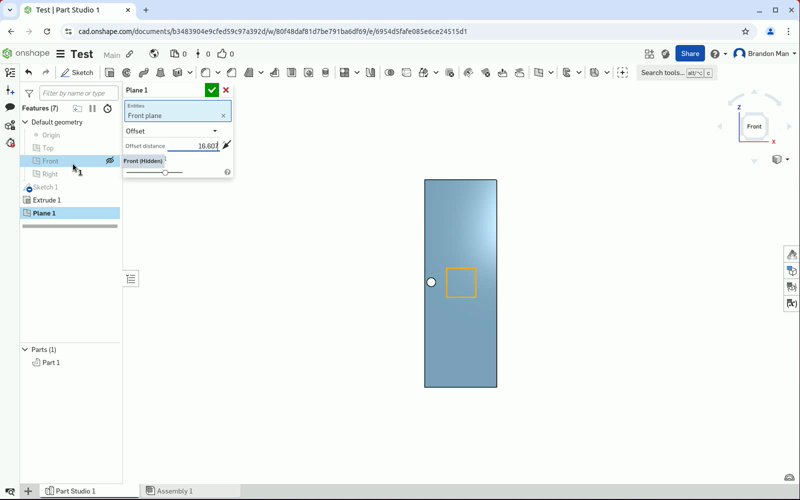
key(enter, 2)
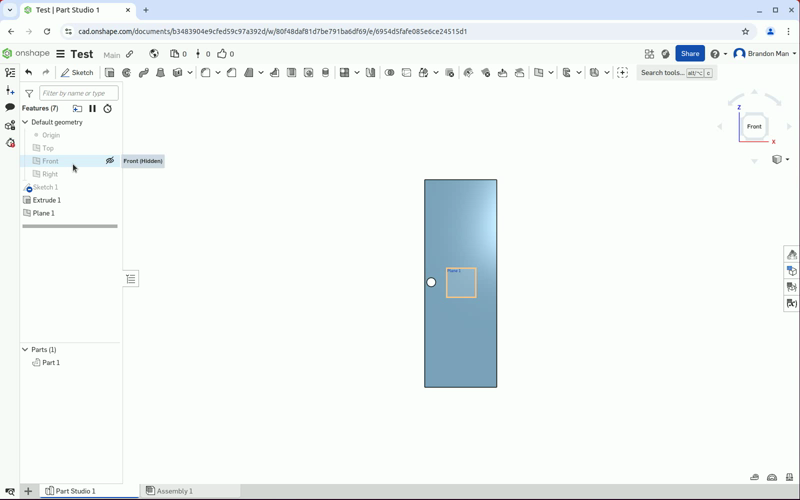
key(shift+s)
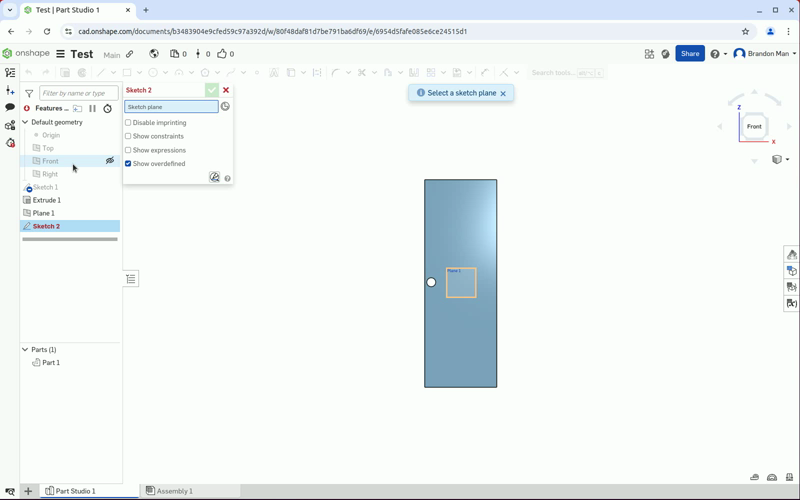
mouse_move(73, 215)
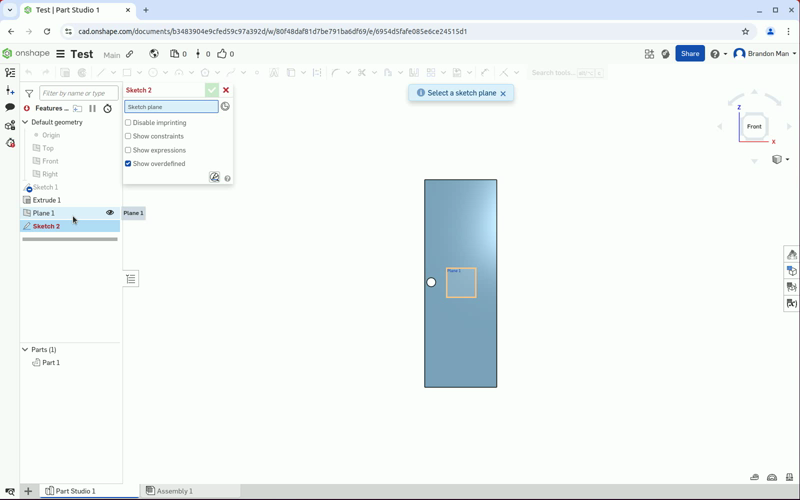
click(73, 215)
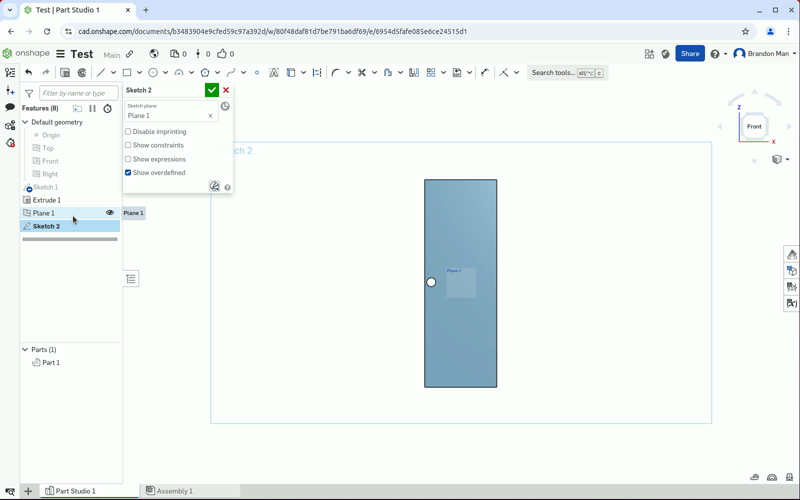
mouse_move(73, 352)
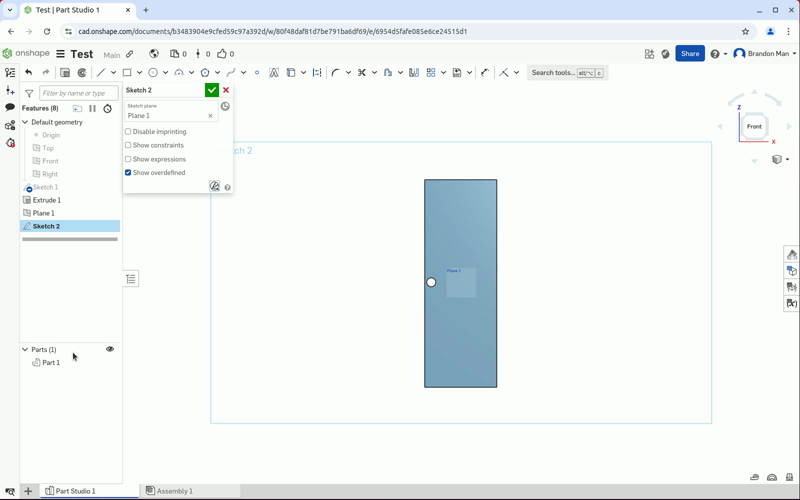
key(y)
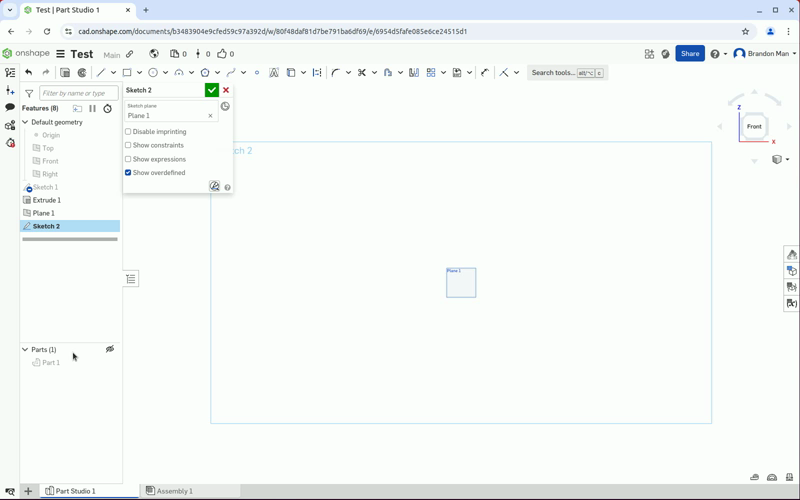
key(c)
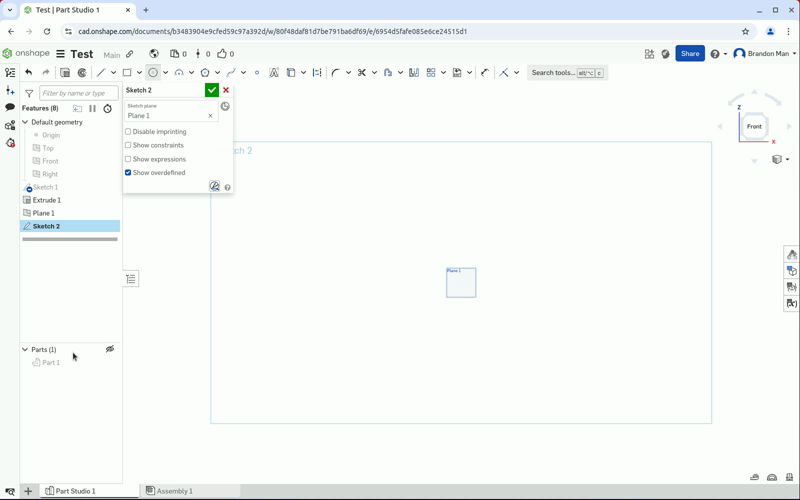
key_down(shift)
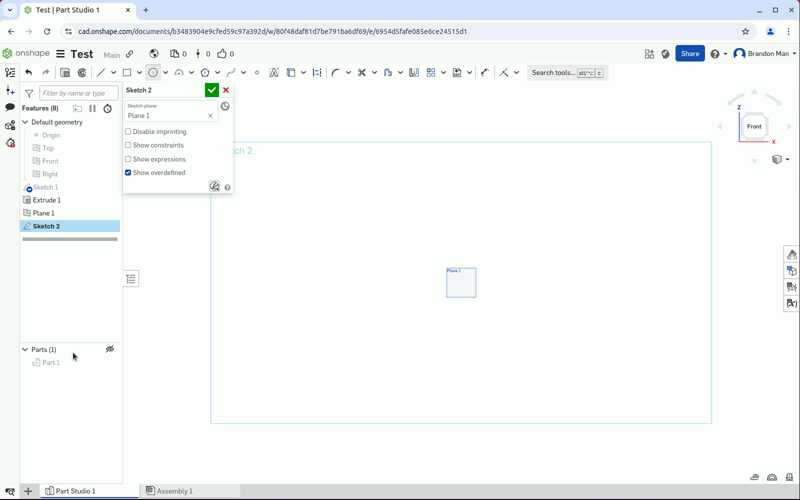
mouse_move(460, 215)
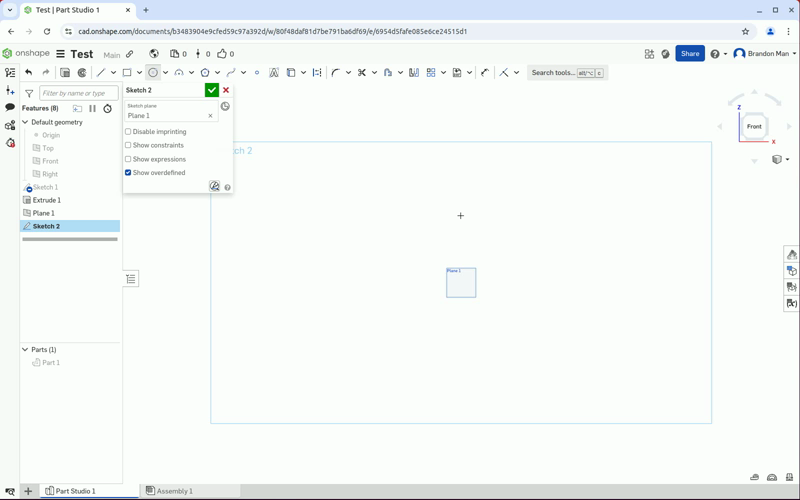
click(460, 215)
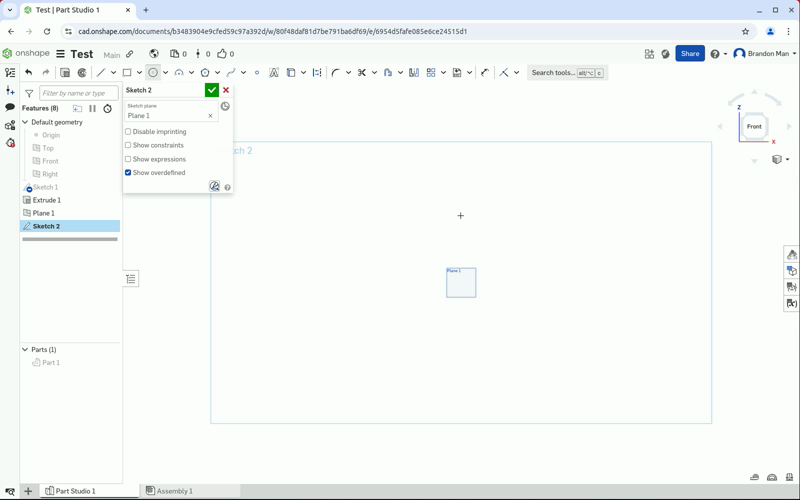
key_up(shift)
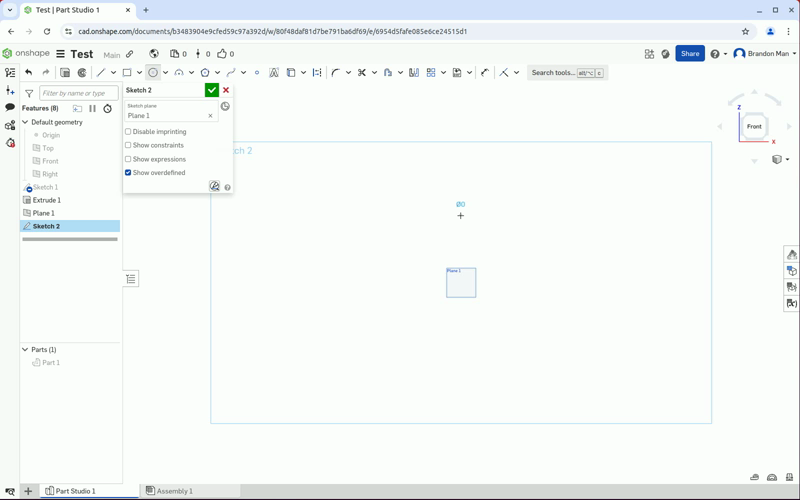
mouse_move(472, 215)
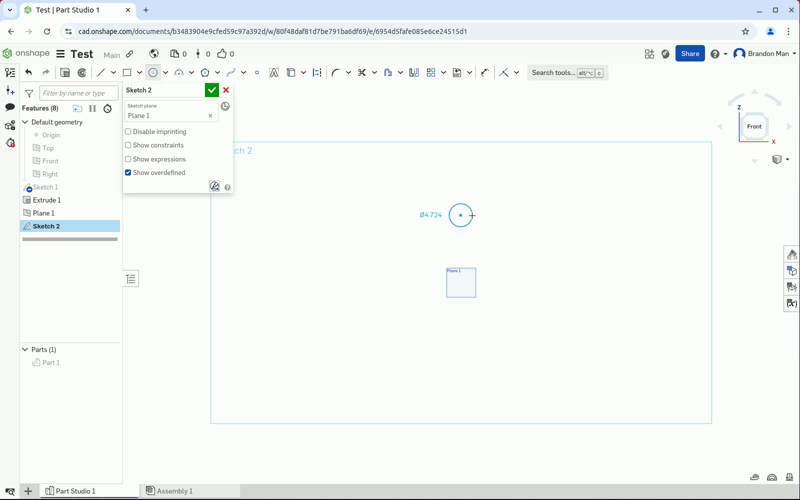
click(472, 215)
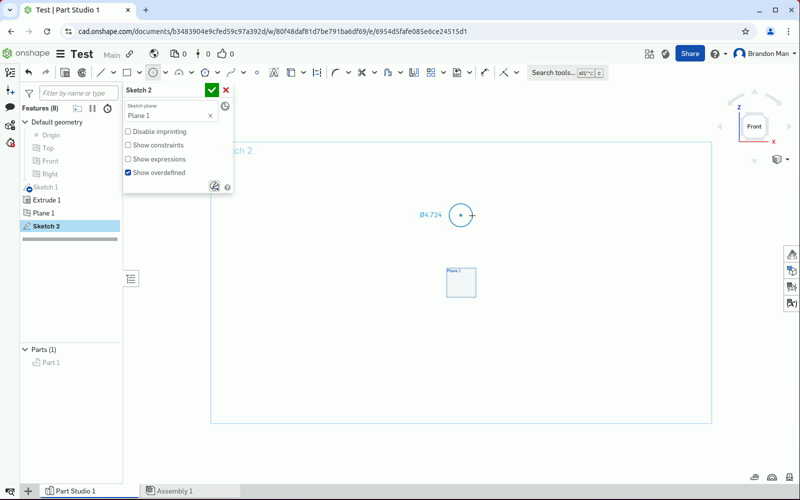
key(esc)
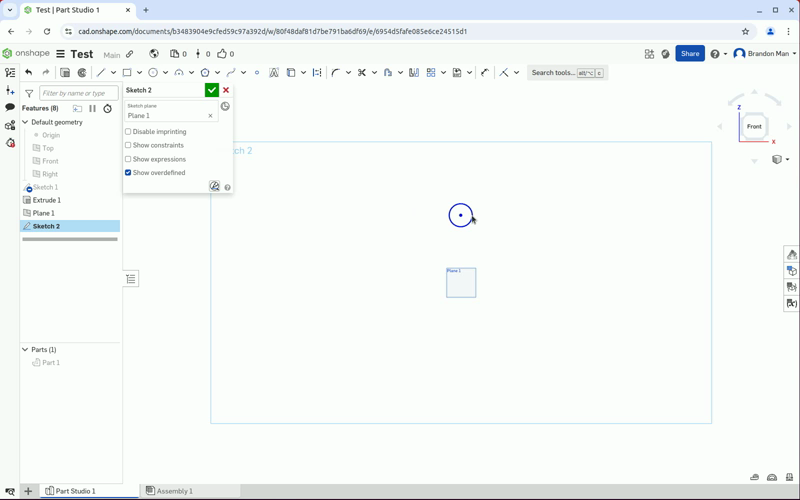
mouse_move(466, 207)
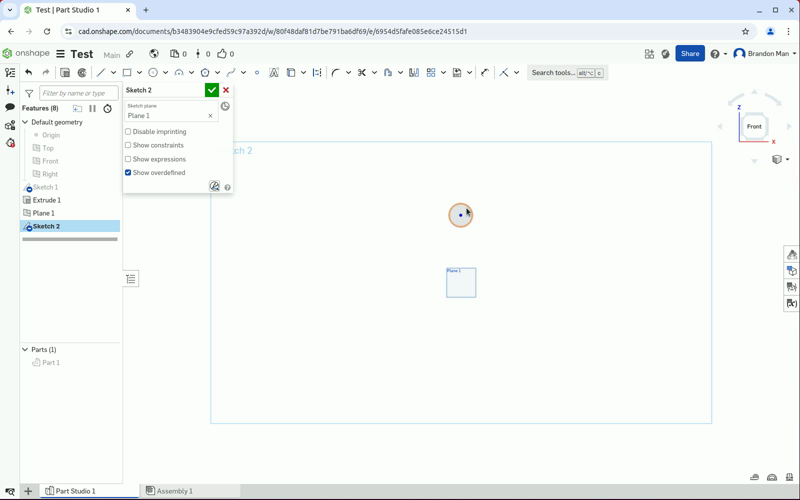
scroll(6)
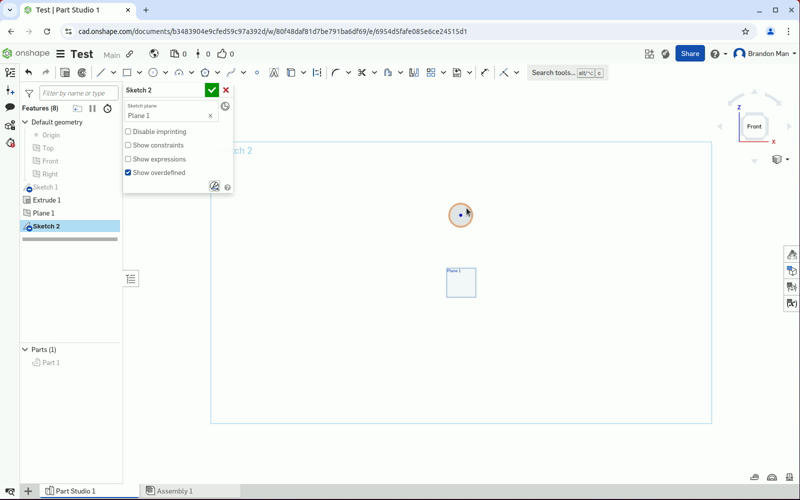
scroll(6)
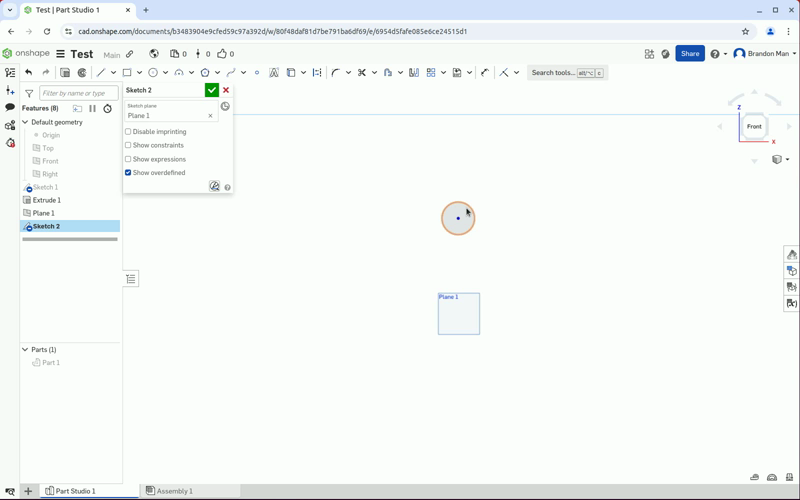
scroll(6)
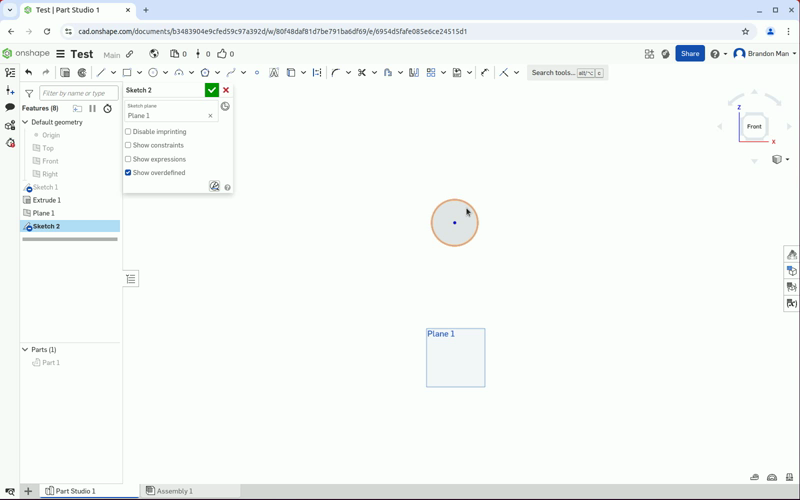
scroll(6)
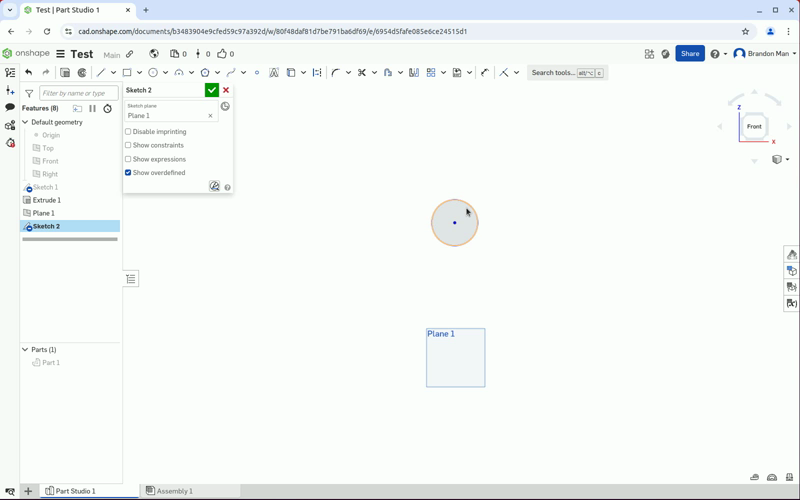
scroll(6)
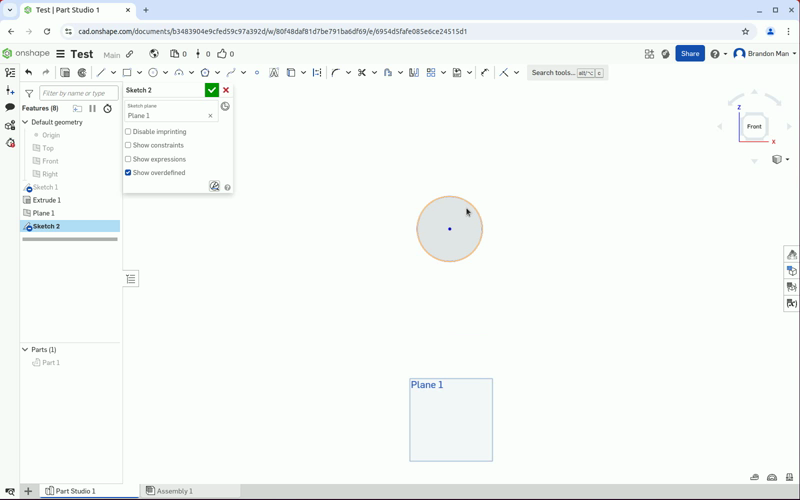
scroll(6)
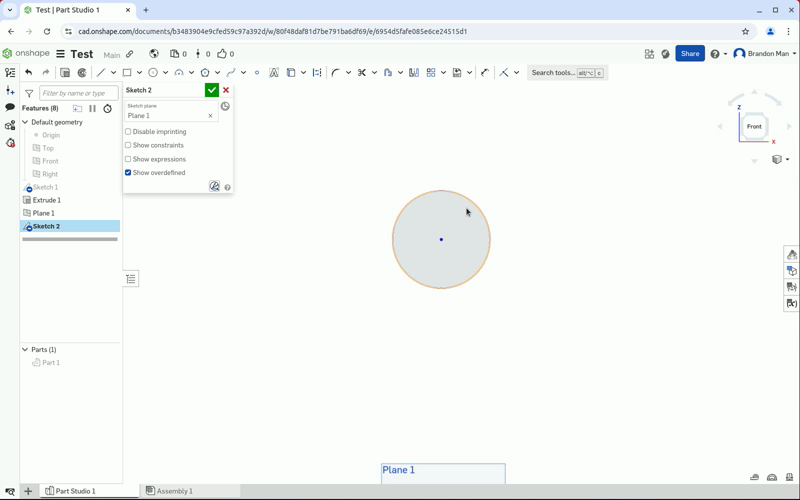
scroll(6)
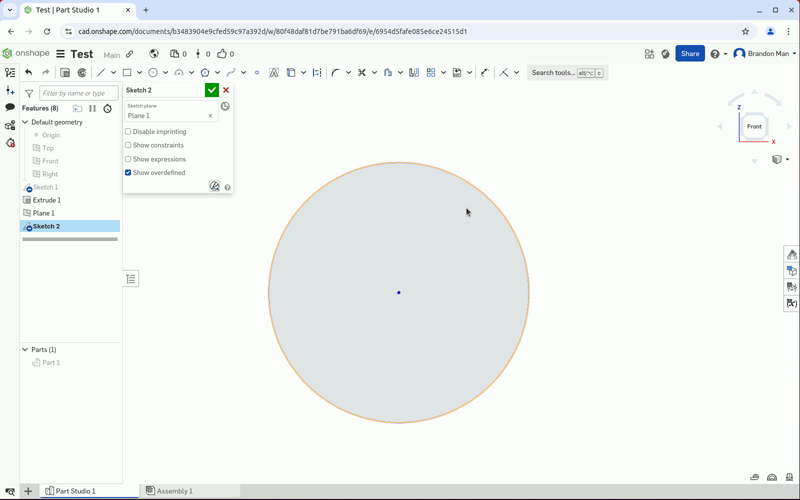
click(466, 207)
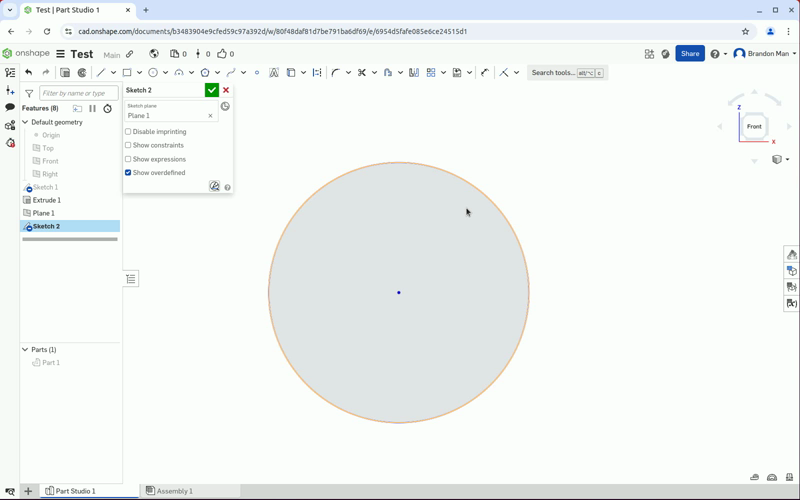
scroll(-6)
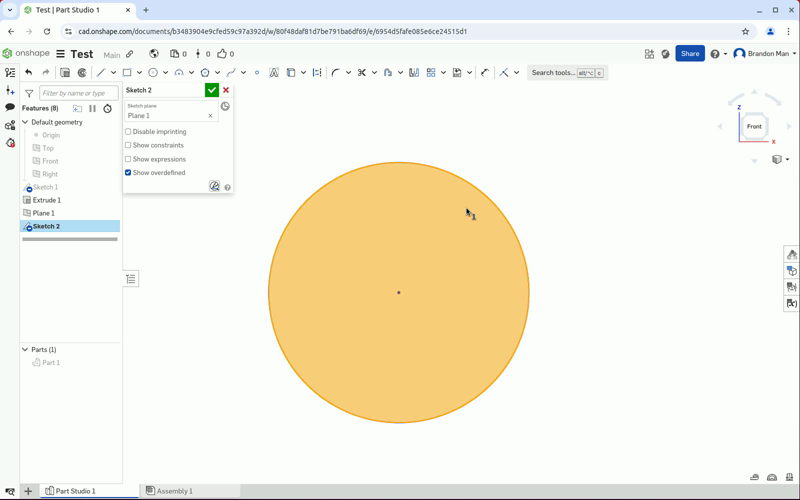
scroll(-6)
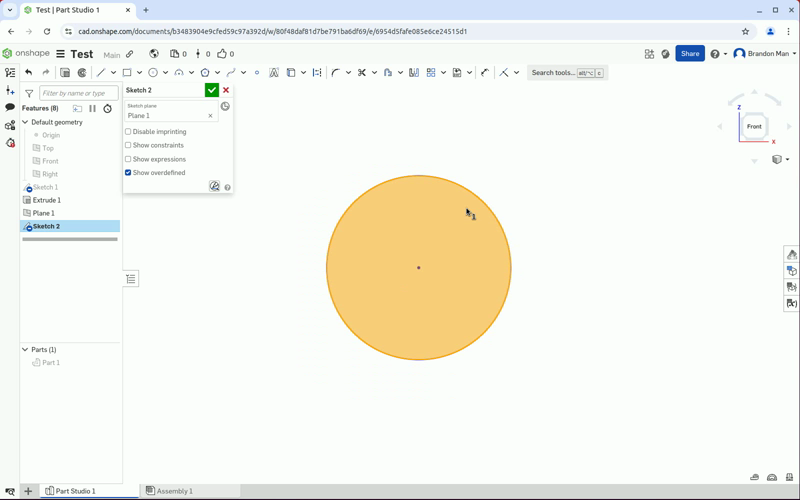
scroll(-6)
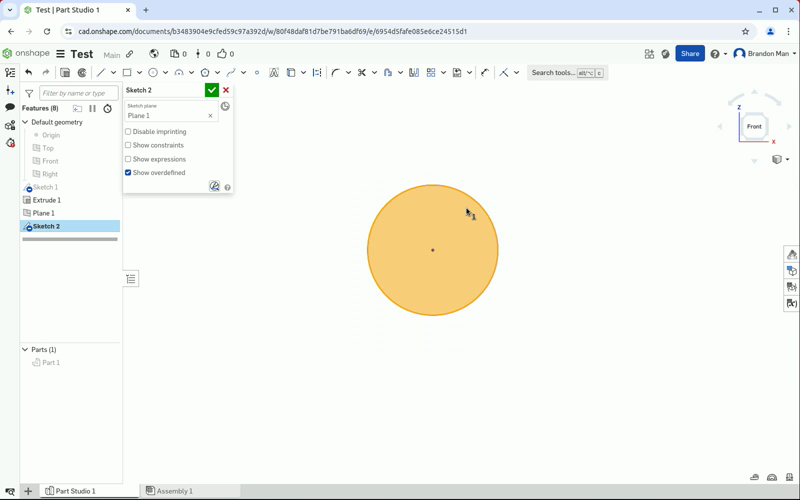
scroll(-6)
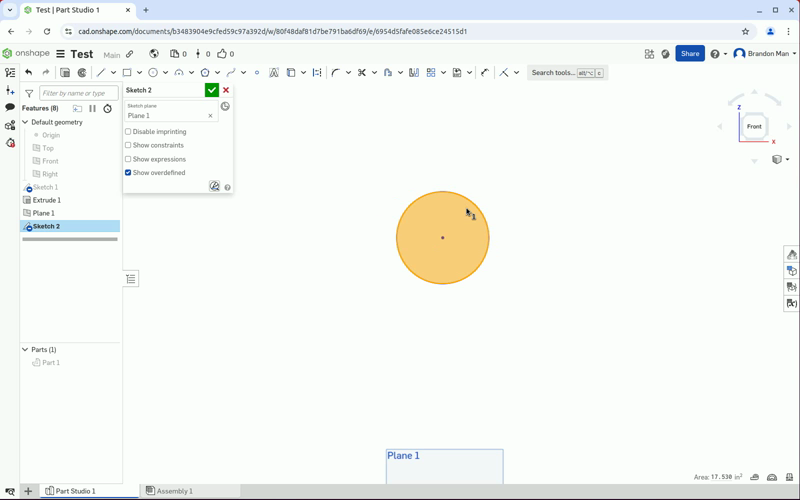
scroll(-6)
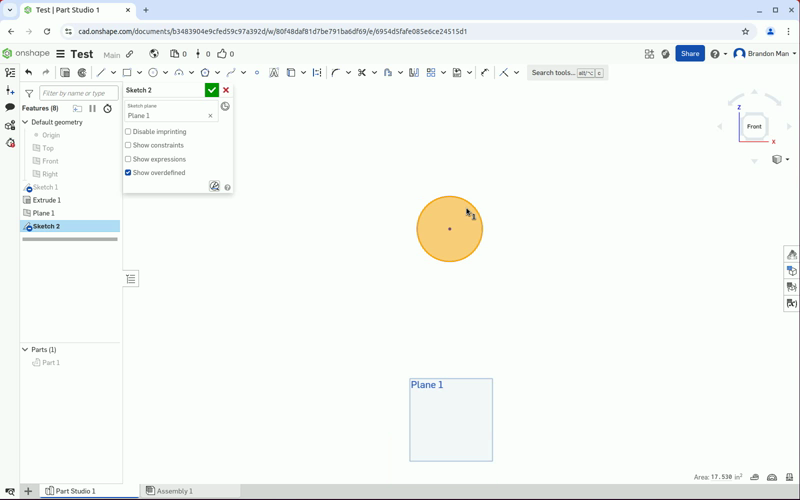
scroll(-6)
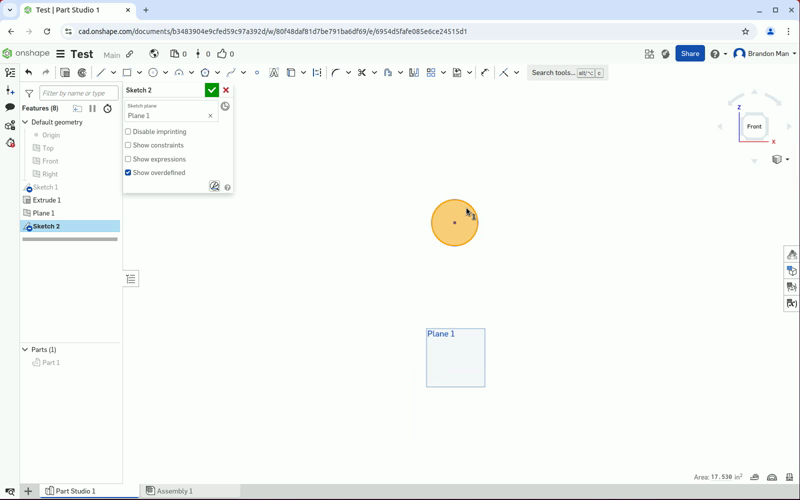
scroll(-6)
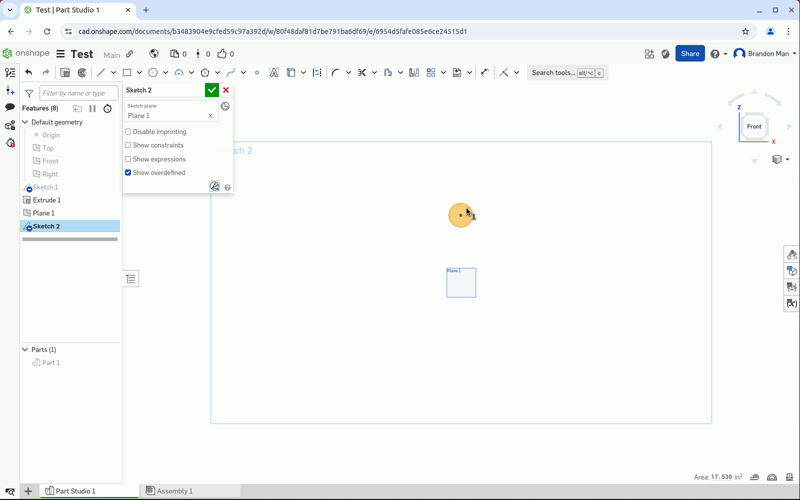
mouse_move(73, 352)
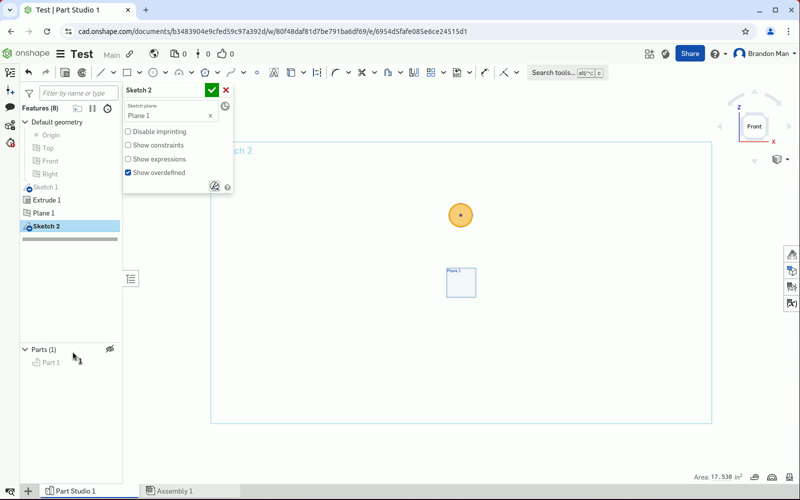
key(shift+y)
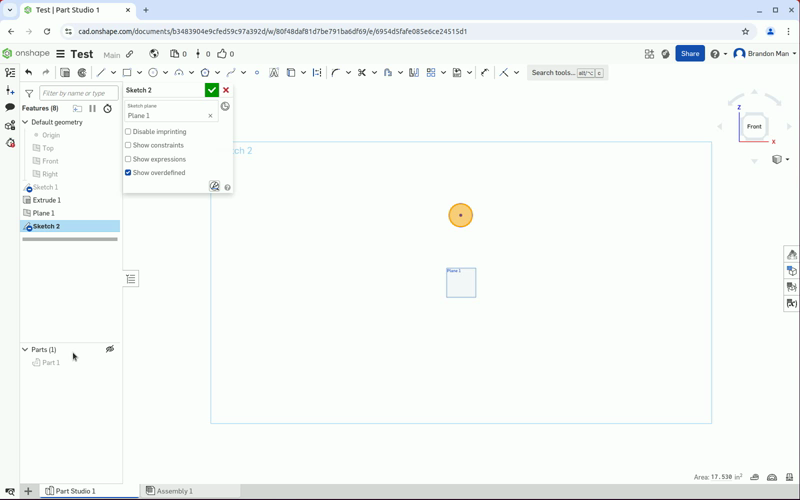
key(shift+e)
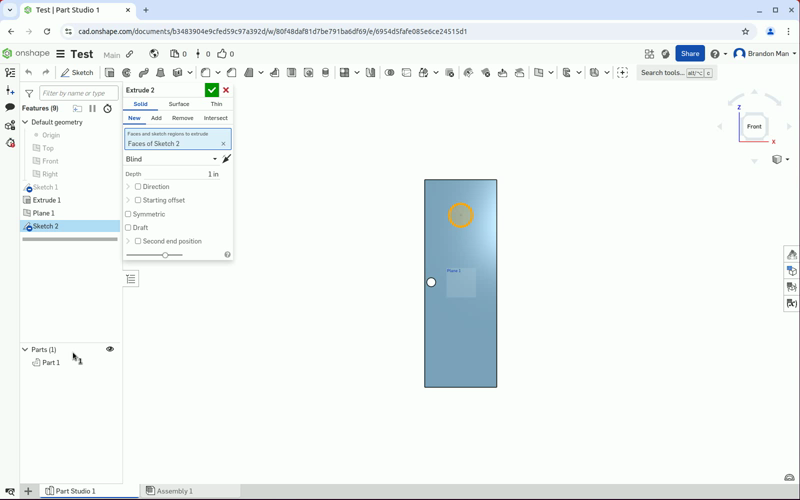
mouse_move(143, 106)
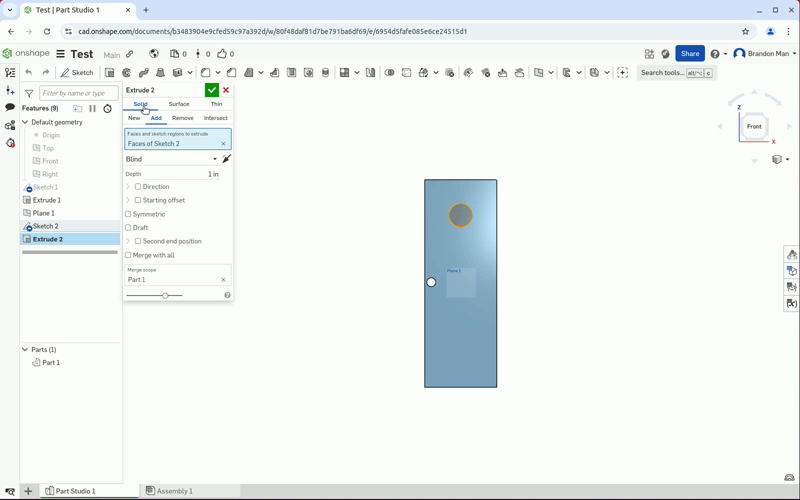
click(143, 106)
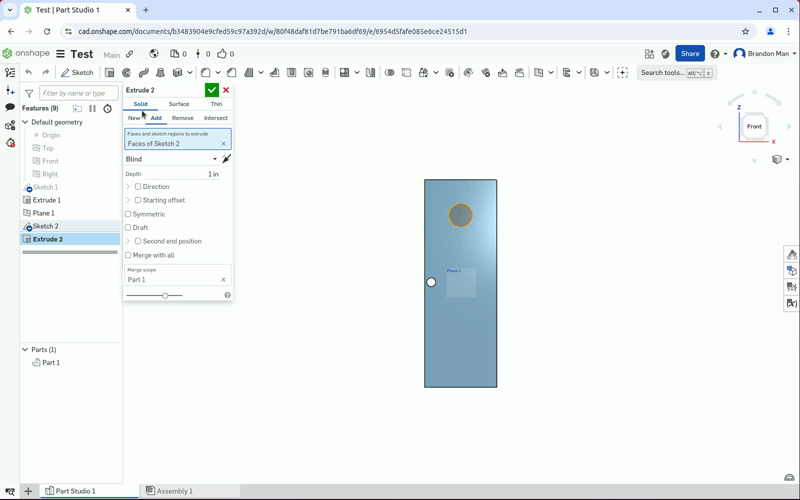
mouse_move(137, 120)
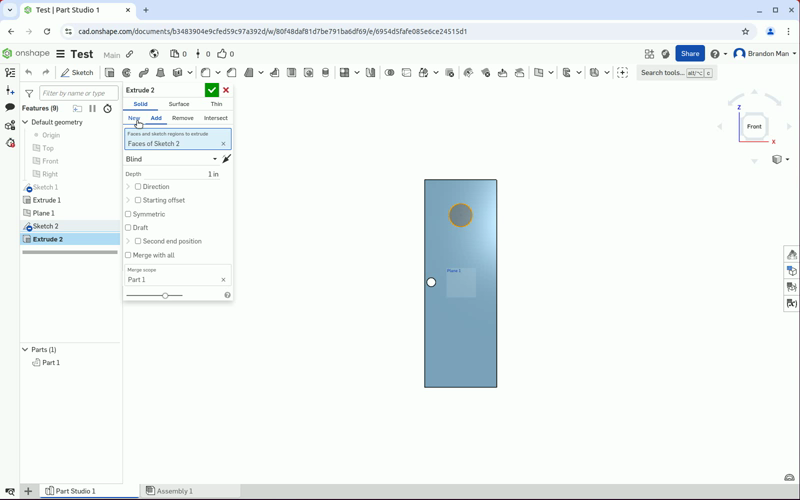
click(137, 120)
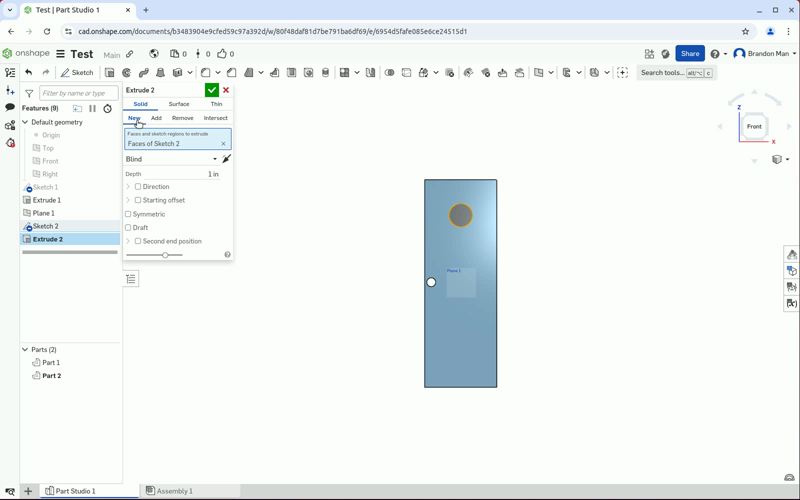
key(tab, 4)
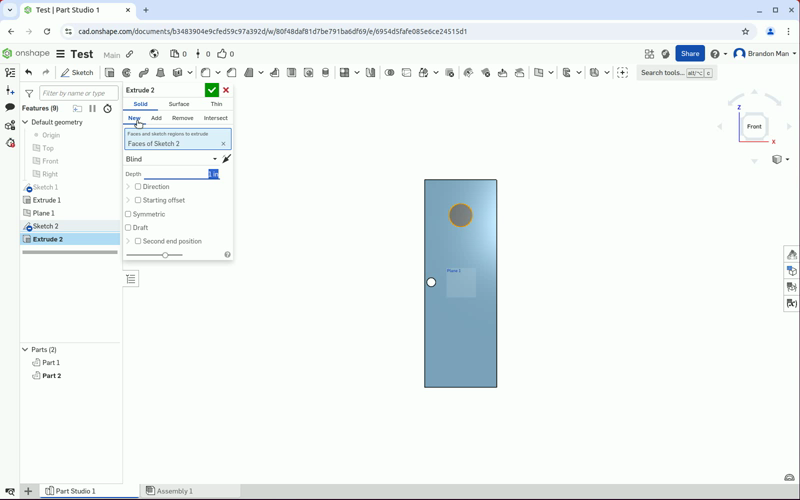
text(6.499)
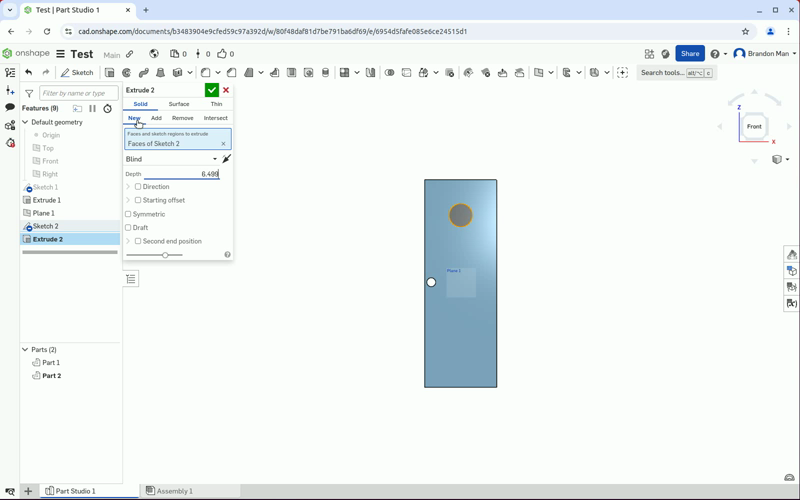
key(enter)
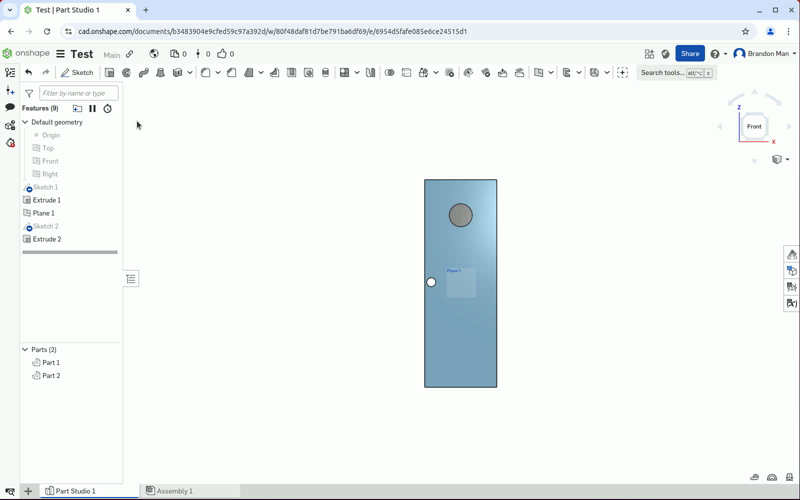
key(shift+h)
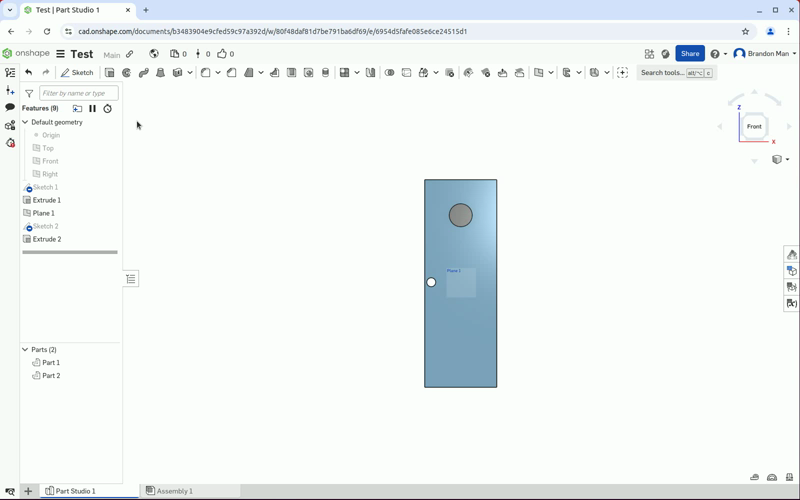
key(shift+h)
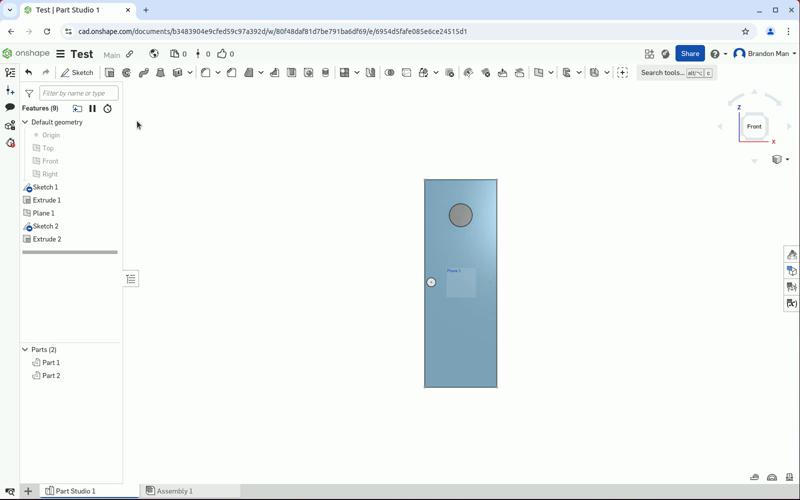
key(shift+7)
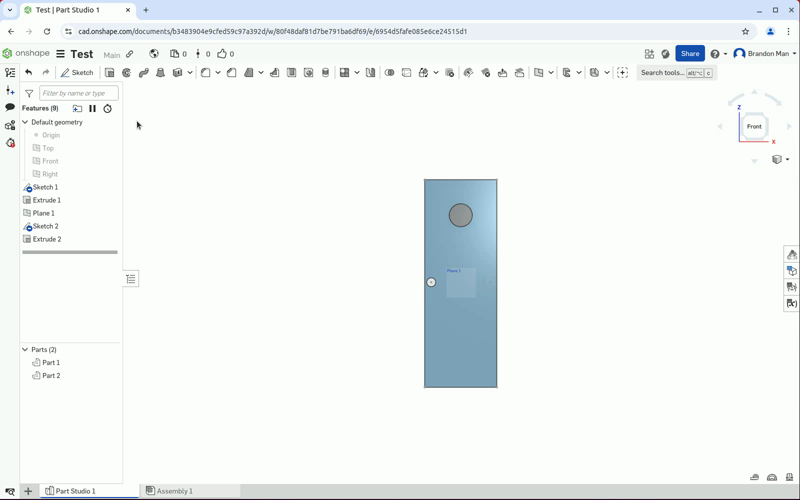
key(left, 2)
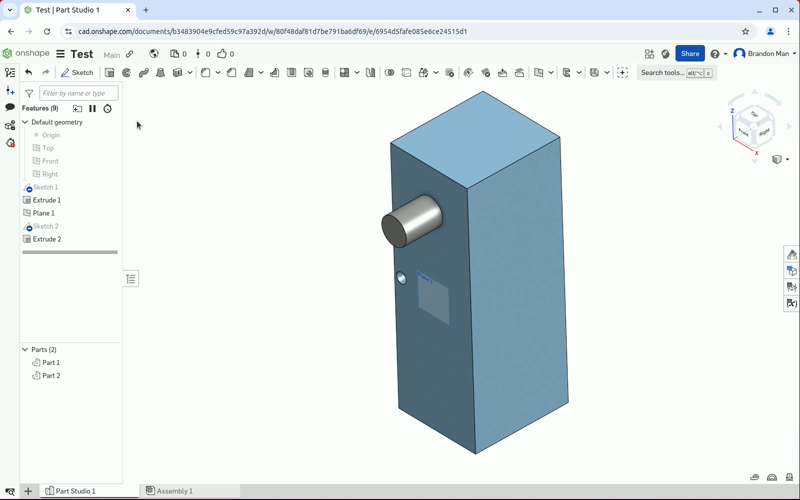
key(down, 2)
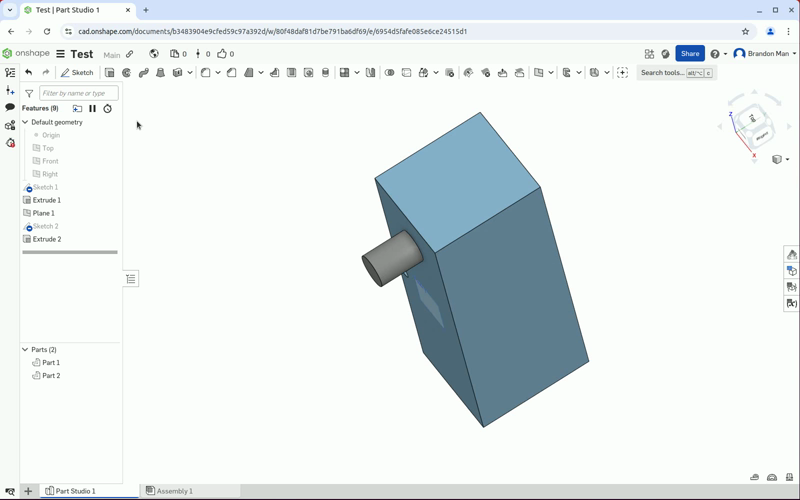
key(up, 2)
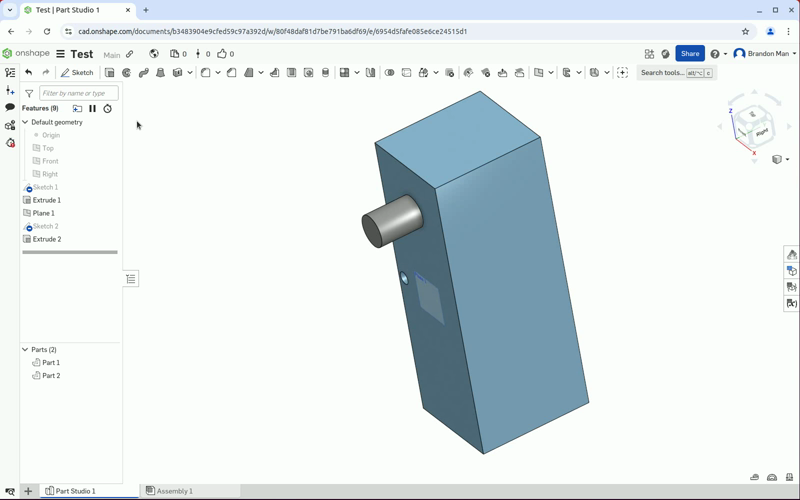
key(right, 2)
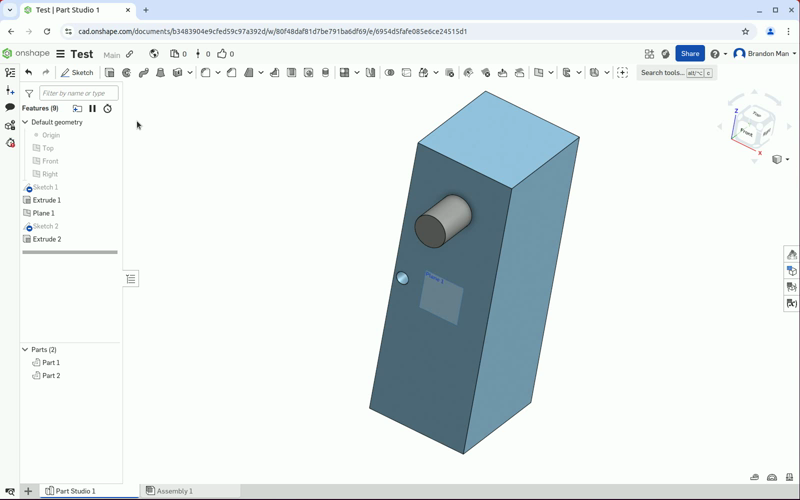
mouse_move(73, 189)
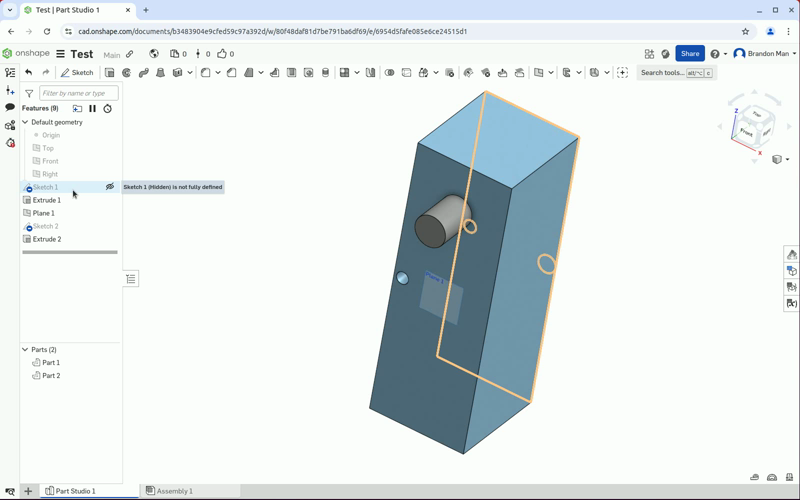
click(73, 189)